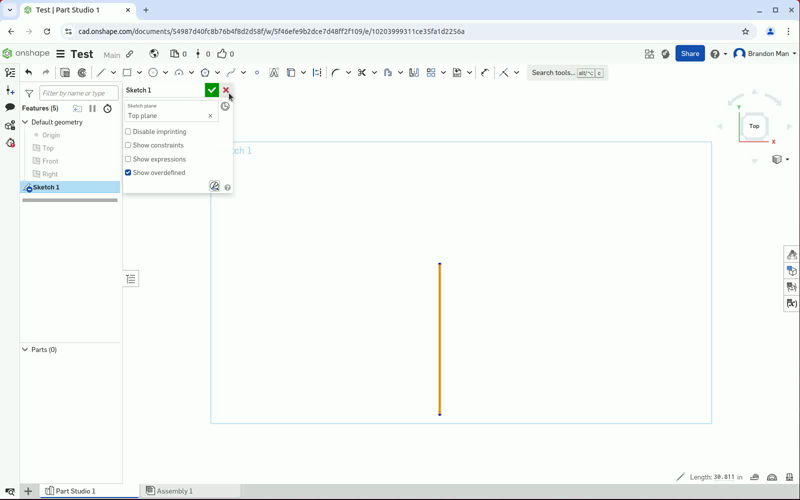
key(shift+h)
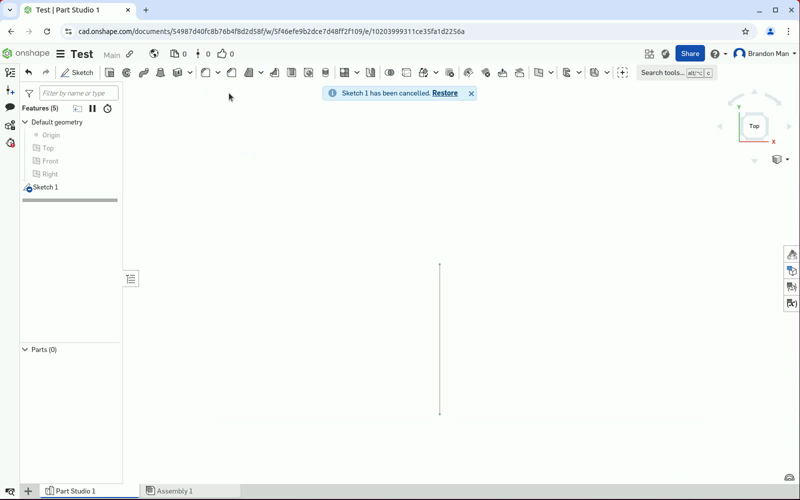
key(shift+s)
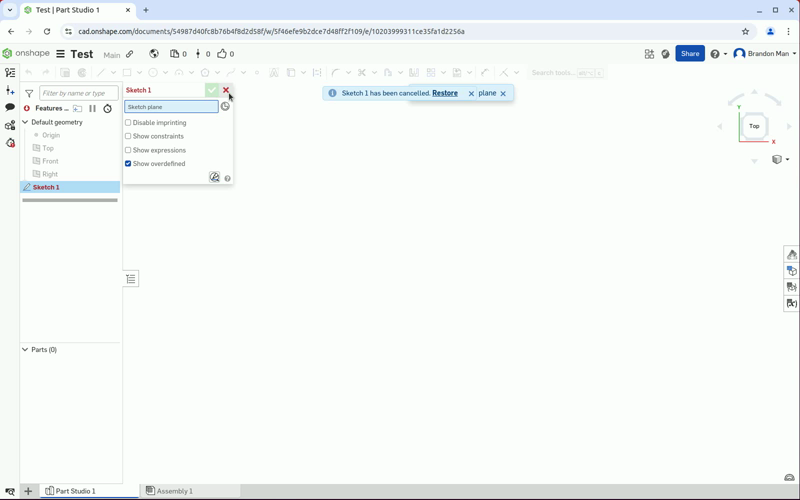
mouse_move(73, 150)
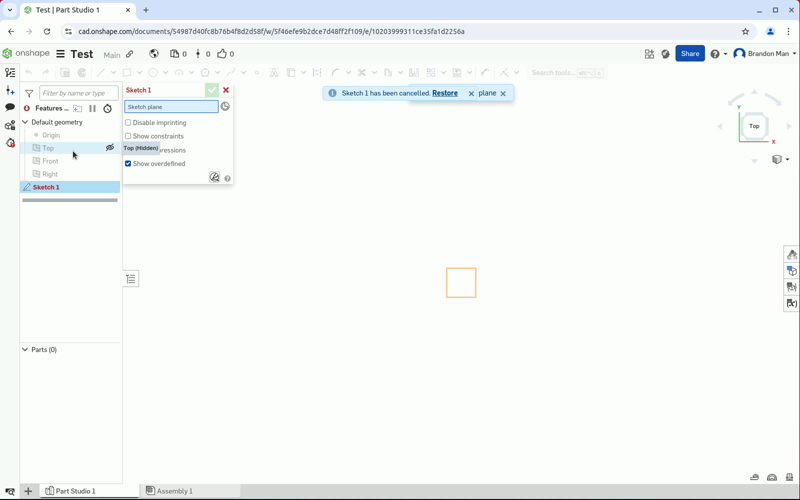
click(73, 150)
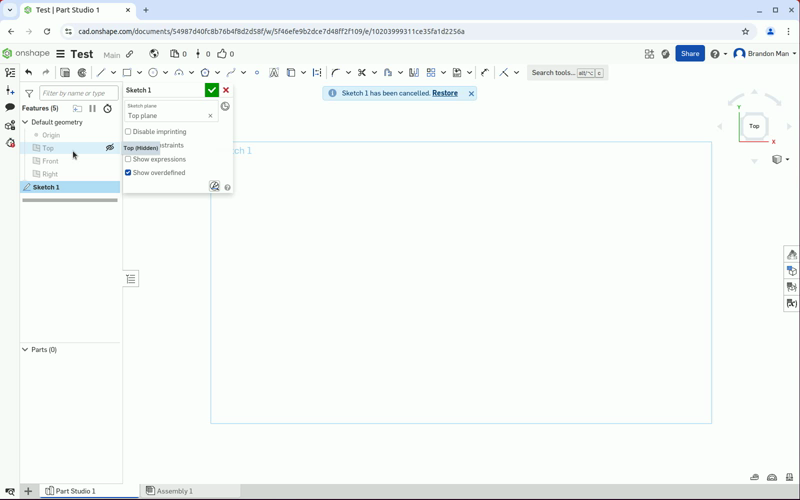
mouse_move(73, 352)
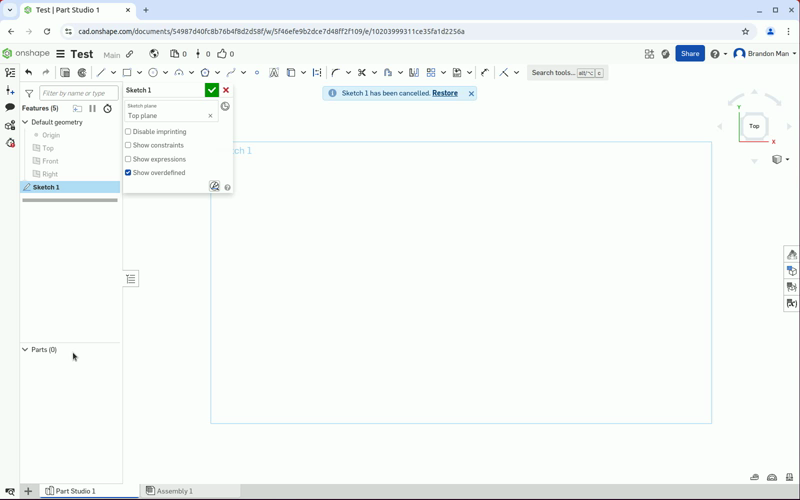
key(y)
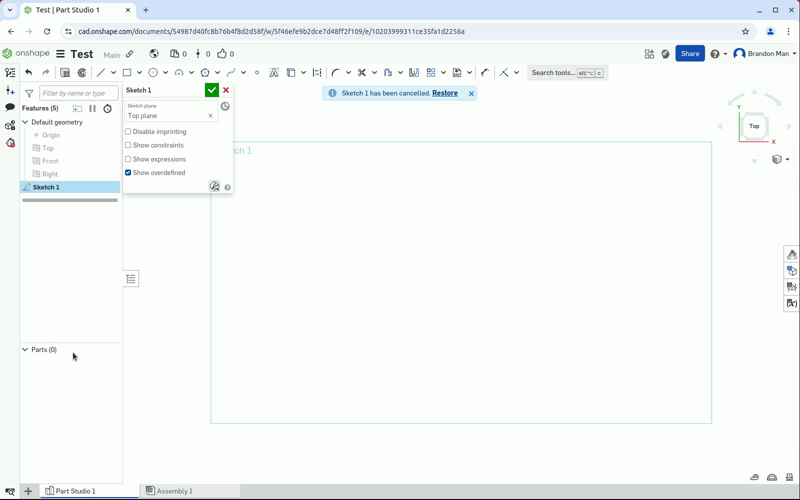
key(c)
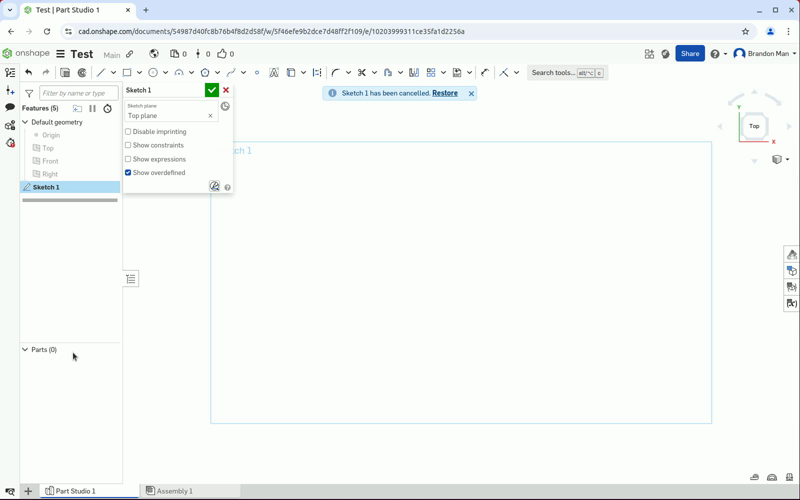
key_down(shift)
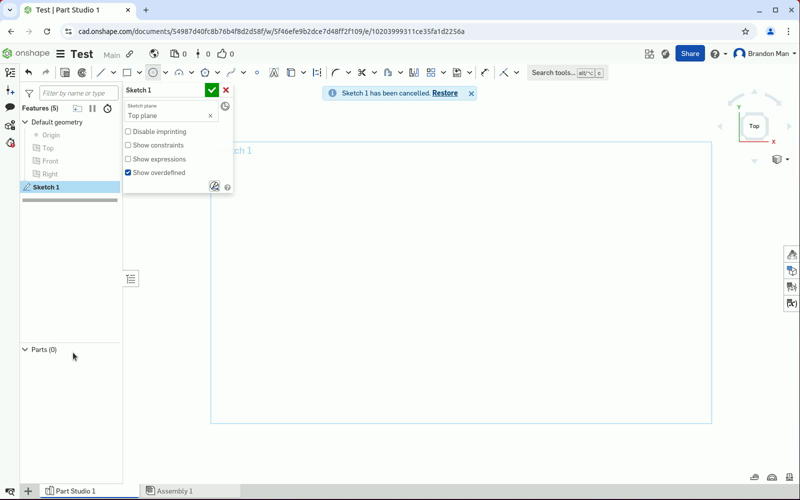
mouse_move(461, 282)
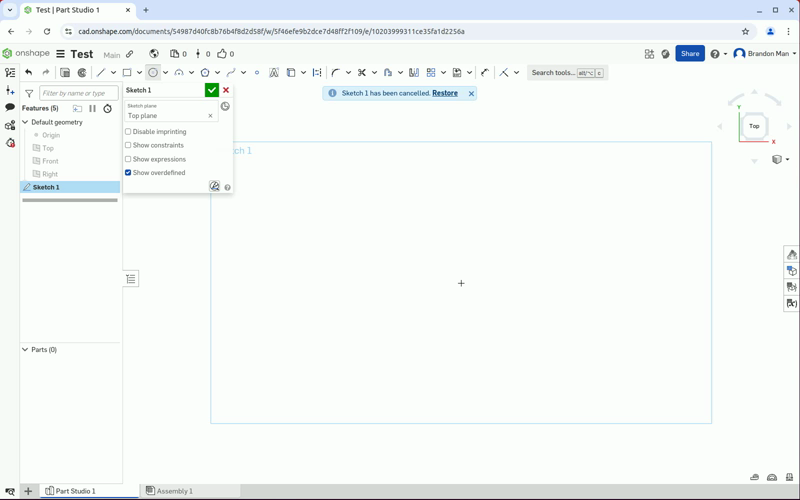
click(461, 282)
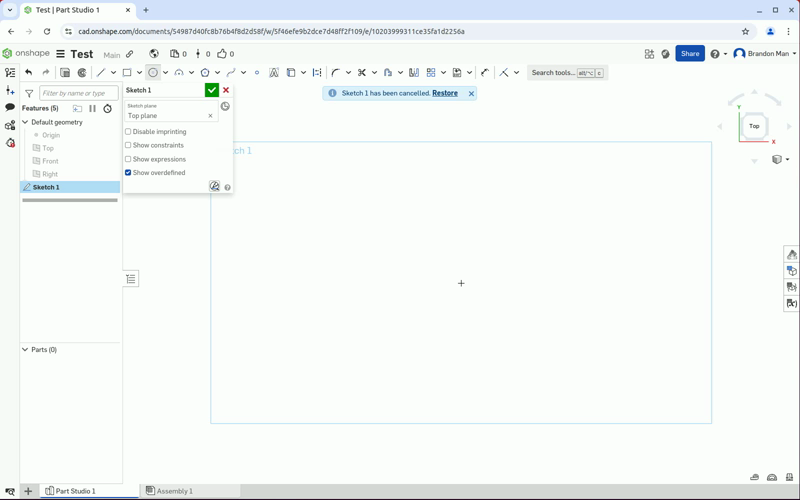
key_up(shift)
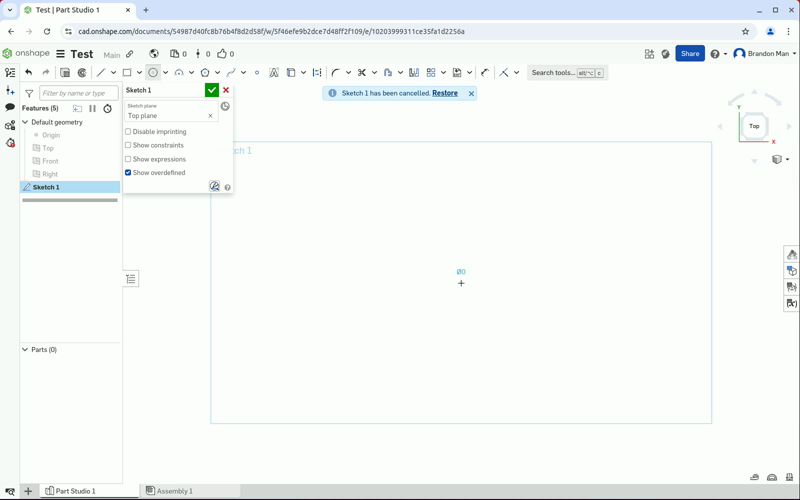
mouse_move(574, 282)
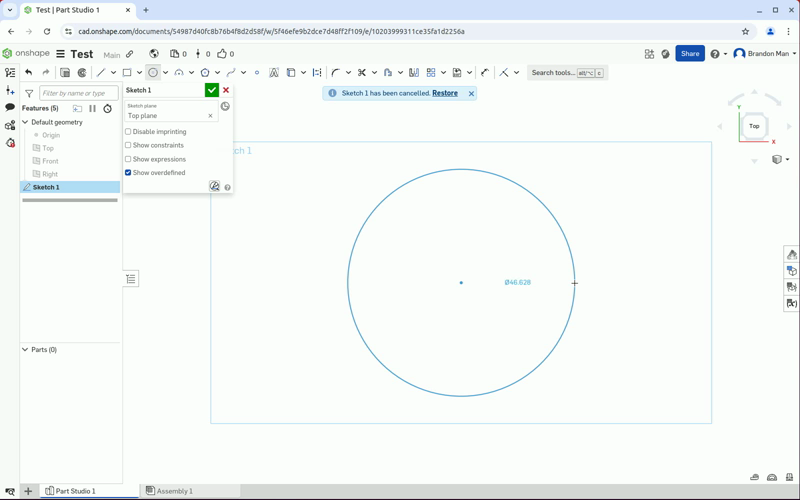
click(574, 282)
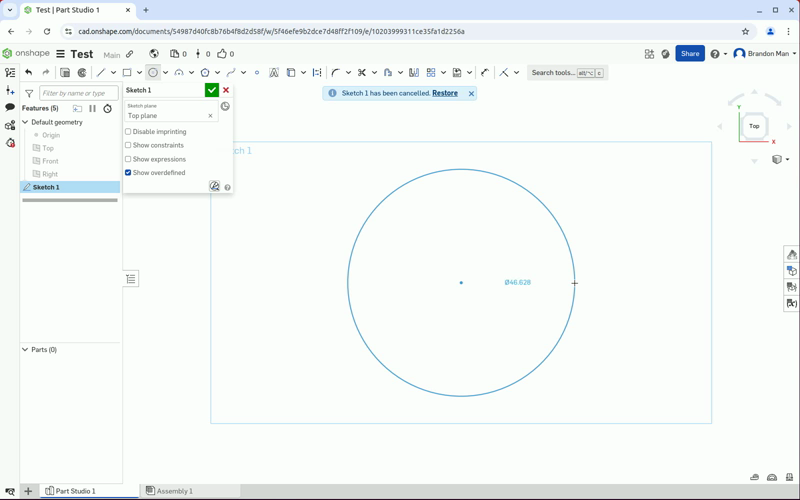
key(esc)
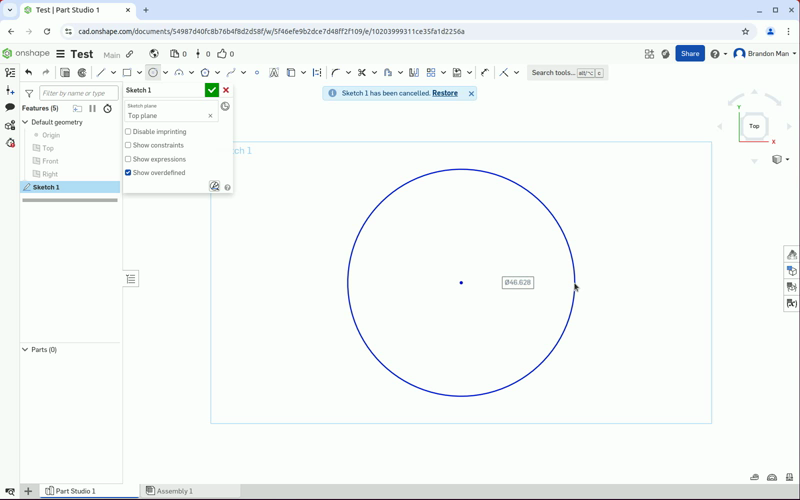
mouse_move(432, 257)
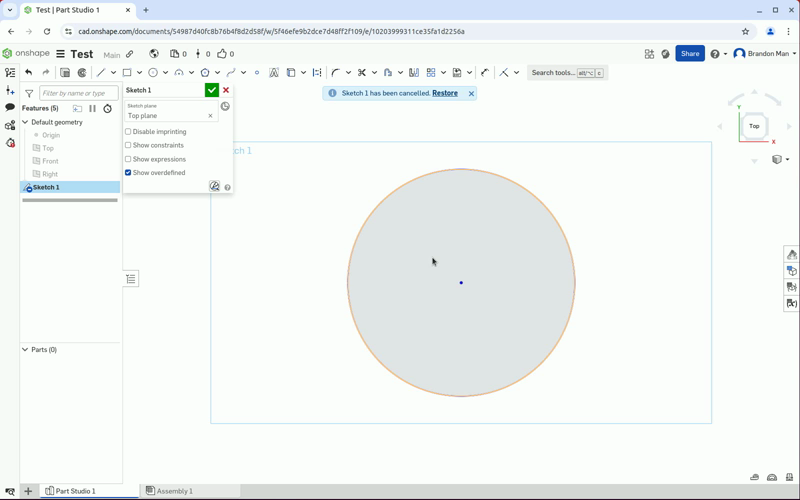
click(432, 257)
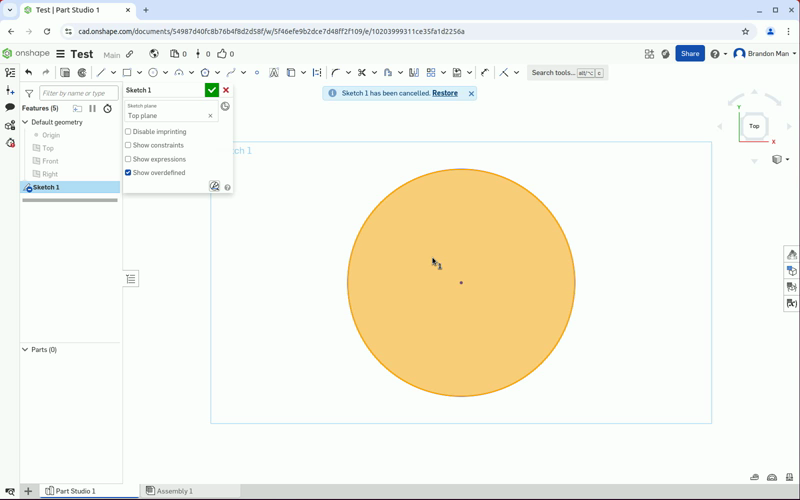
mouse_move(73, 352)
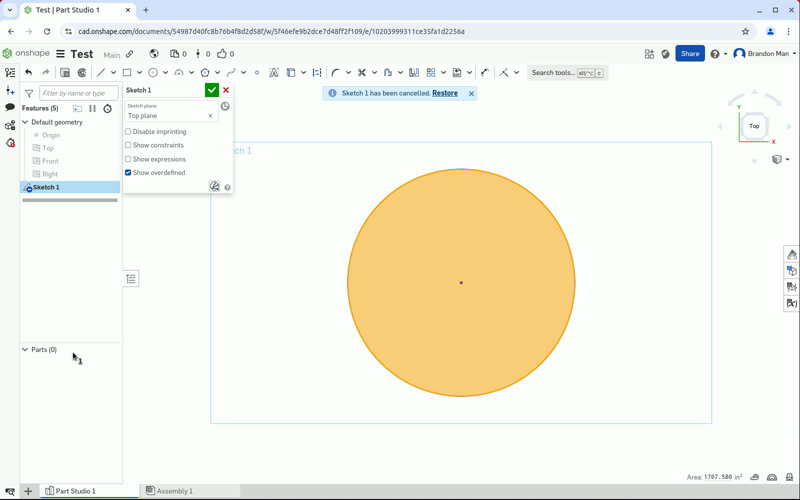
key(shift+y)
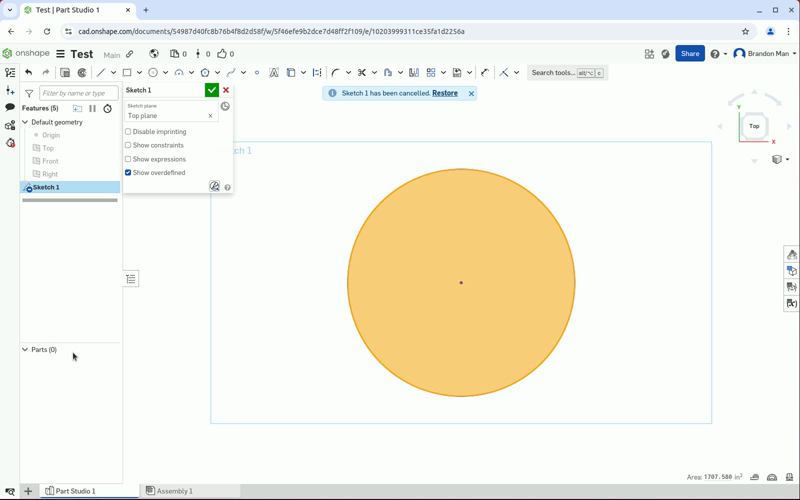
key(shift+e)
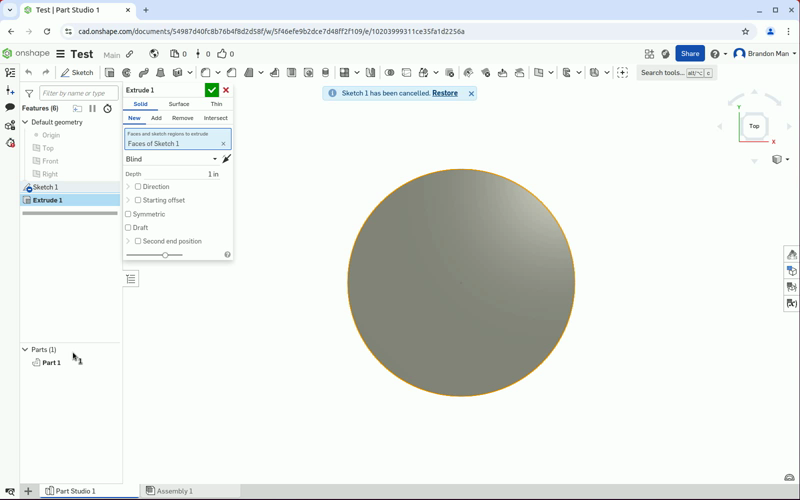
mouse_move(143, 106)
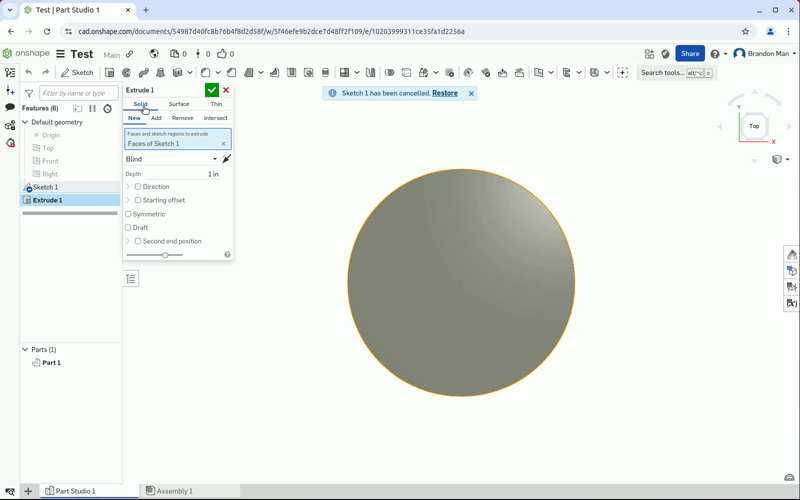
click(143, 106)
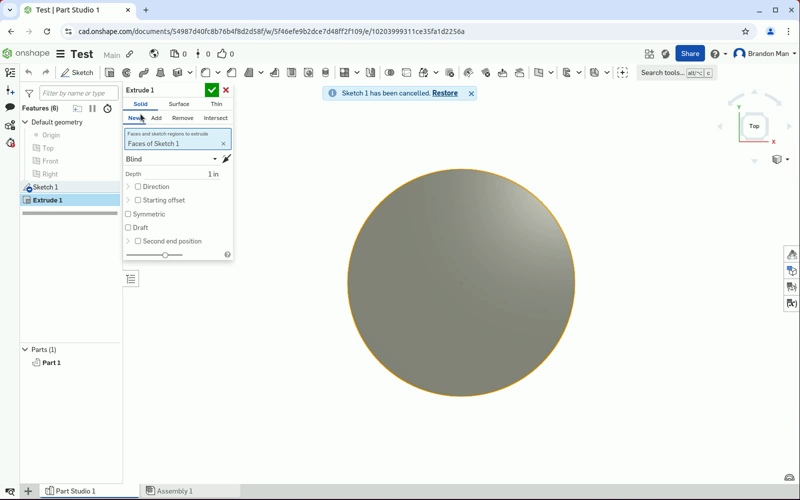
mouse_move(137, 120)
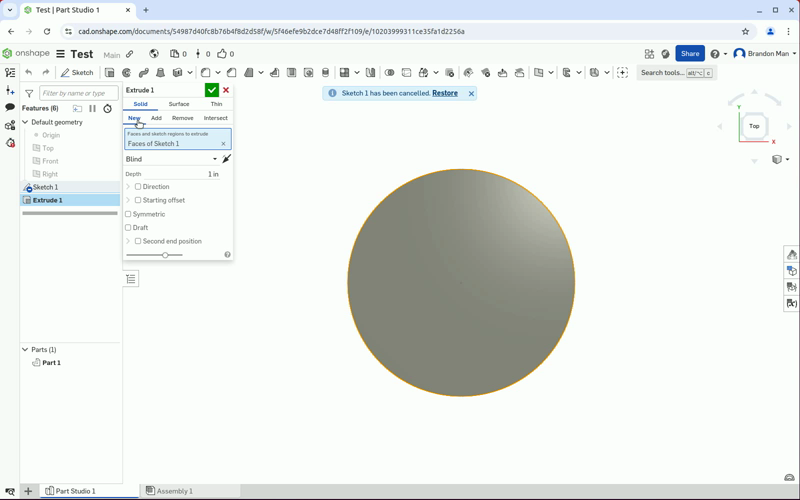
click(137, 120)
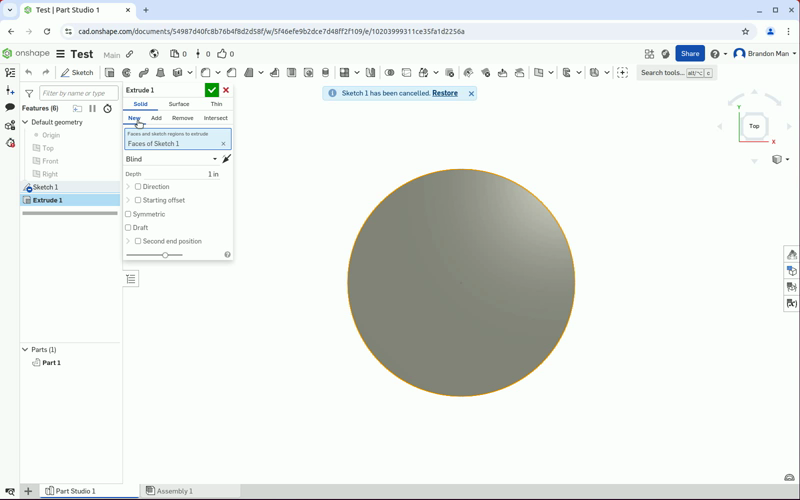
key(tab, 4)
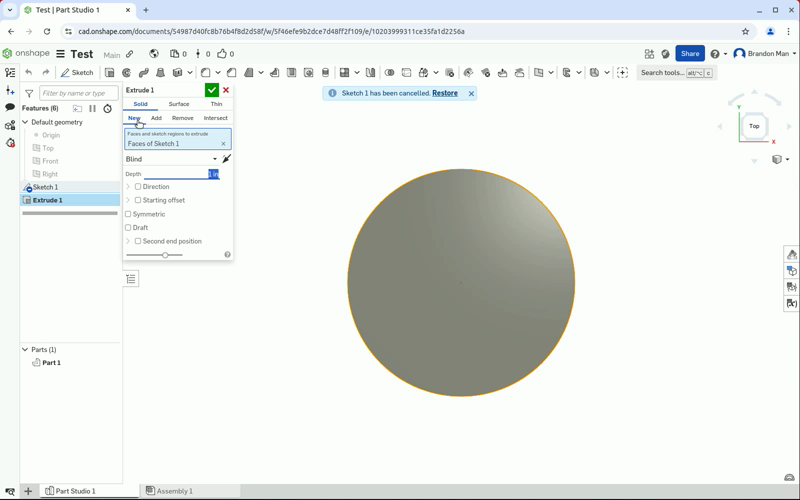
text(3.129)
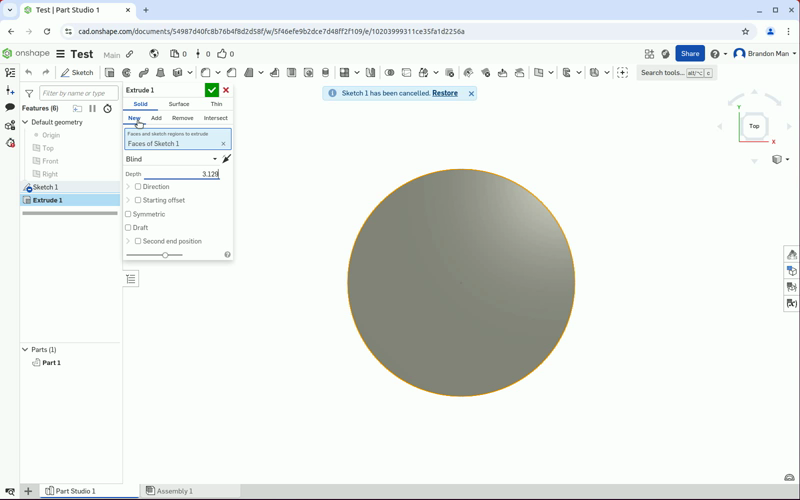
key(enter)
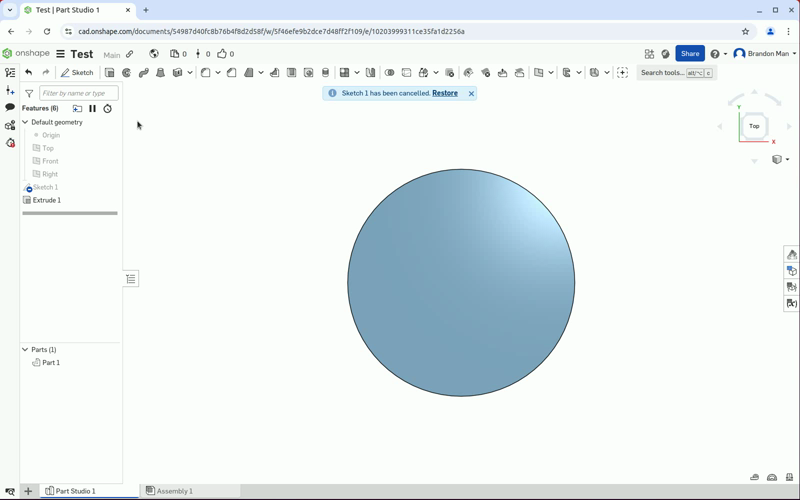
key(shift+h)
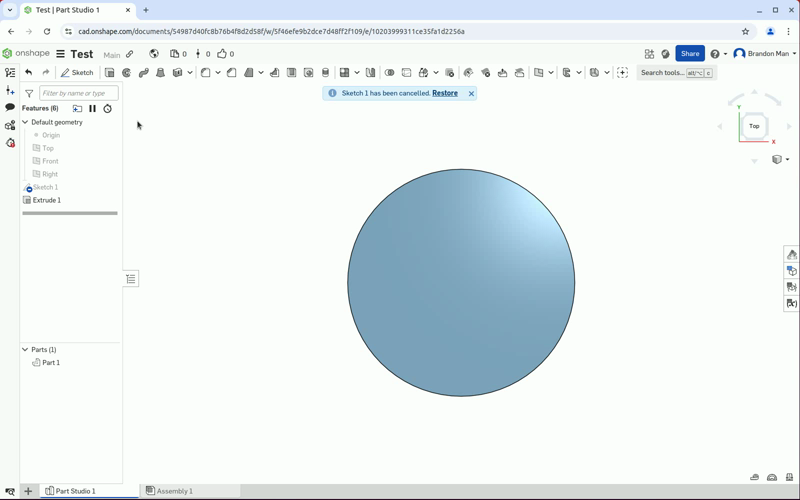
key(shift+h)
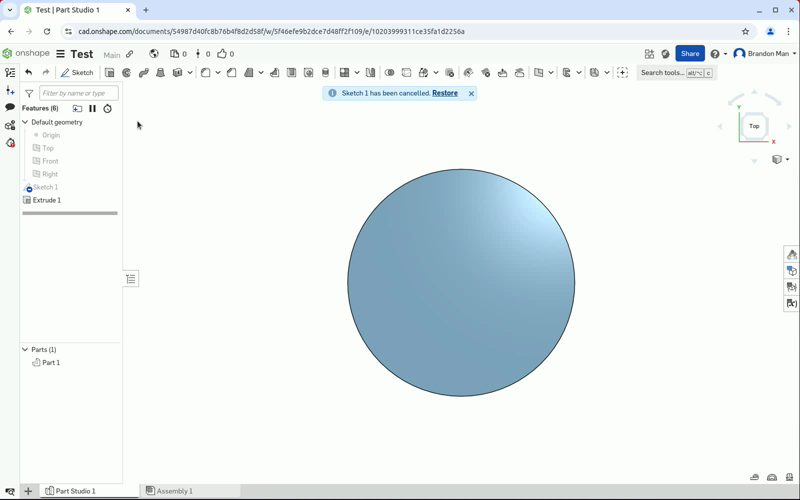
mouse_move(73, 189)
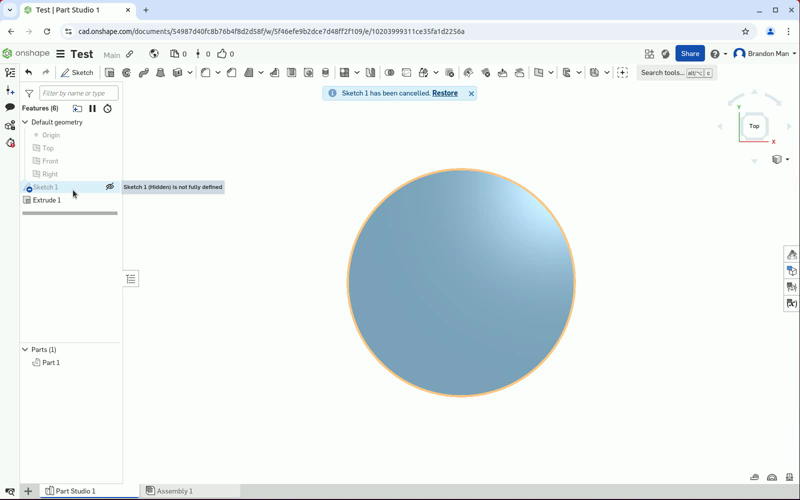
click(73, 189)
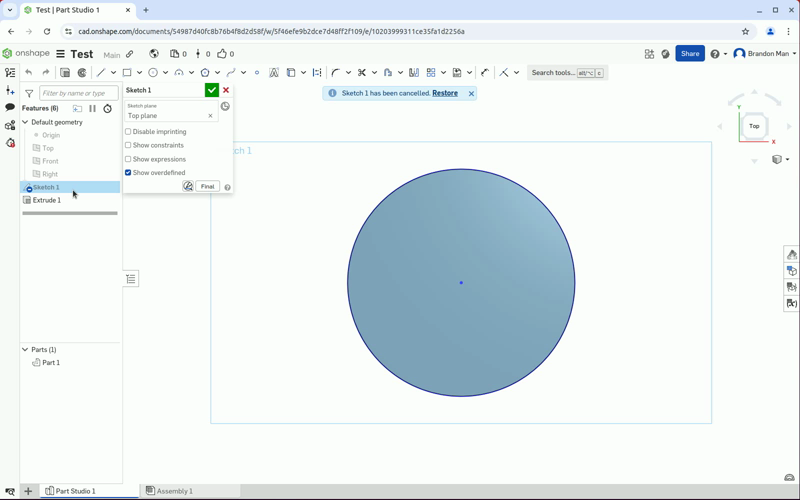
mouse_move(229, 92)
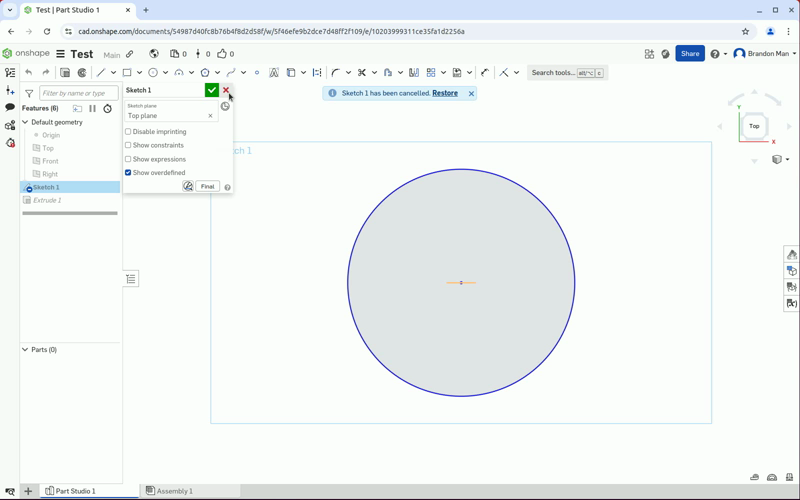
click(229, 92)
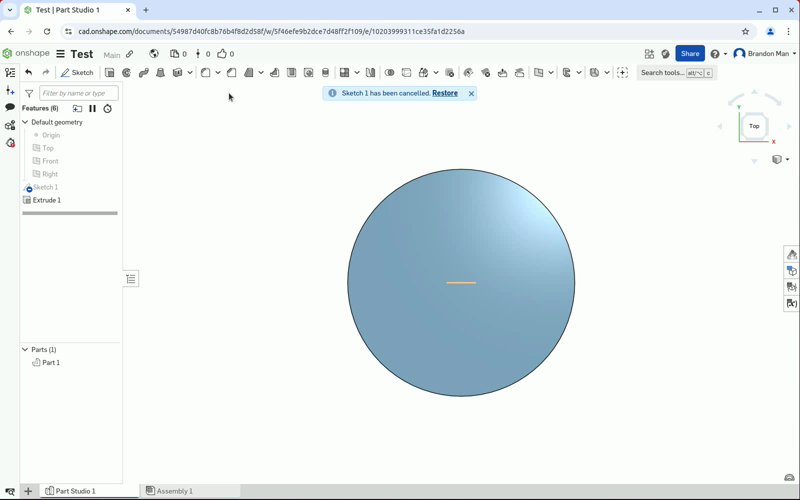
mouse_move(541, 75)
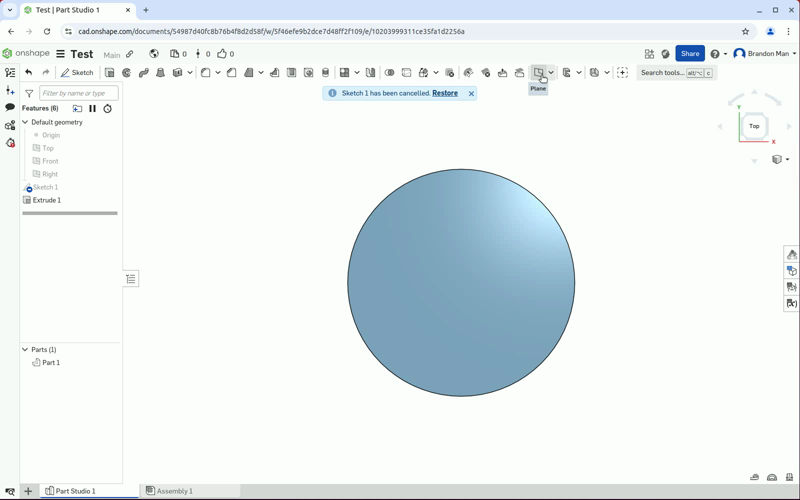
click(541, 75)
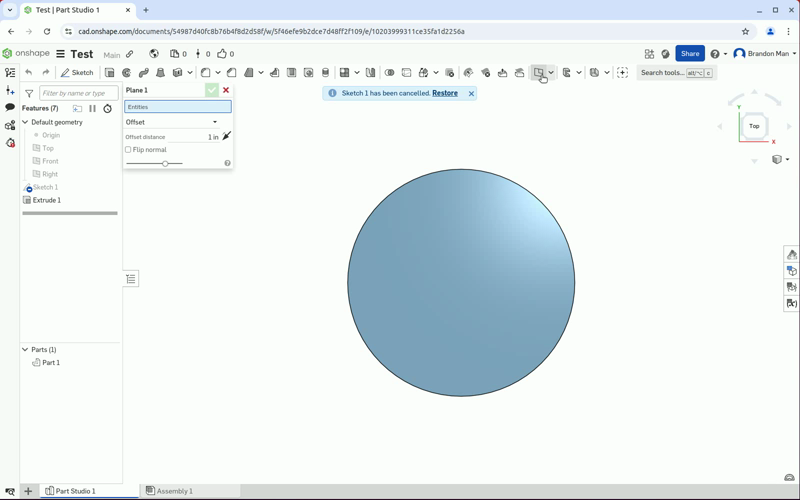
mouse_move(73, 150)
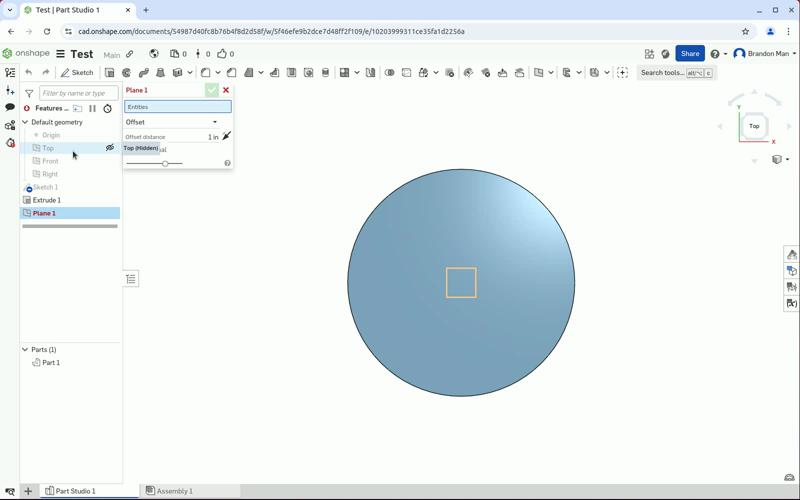
click(73, 150)
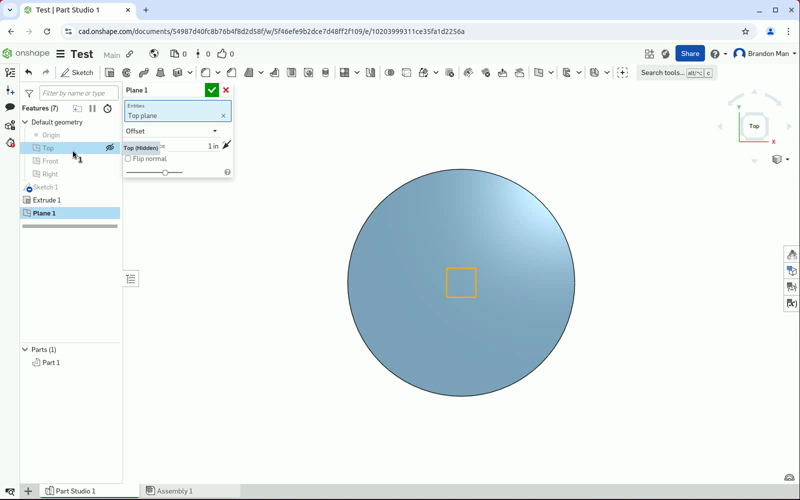
key(tab, 2)
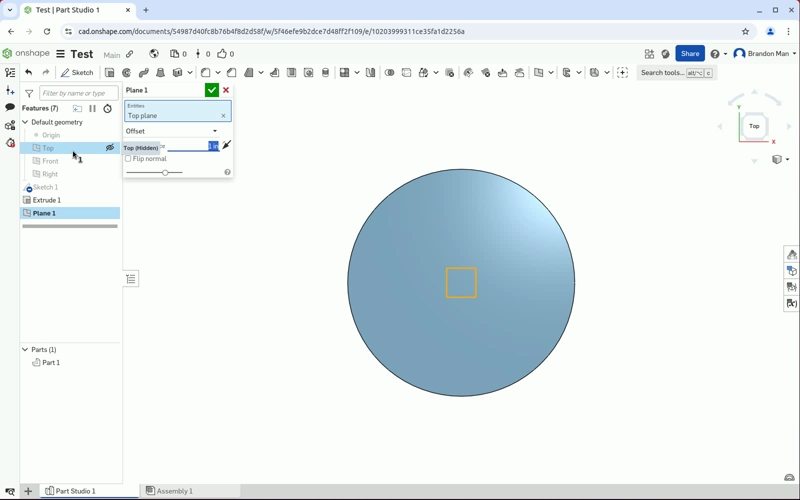
text(3.143)
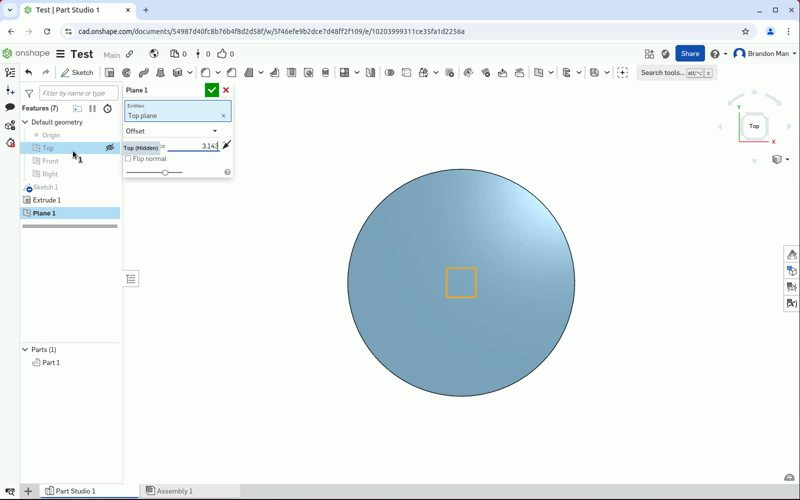
key(enter, 2)
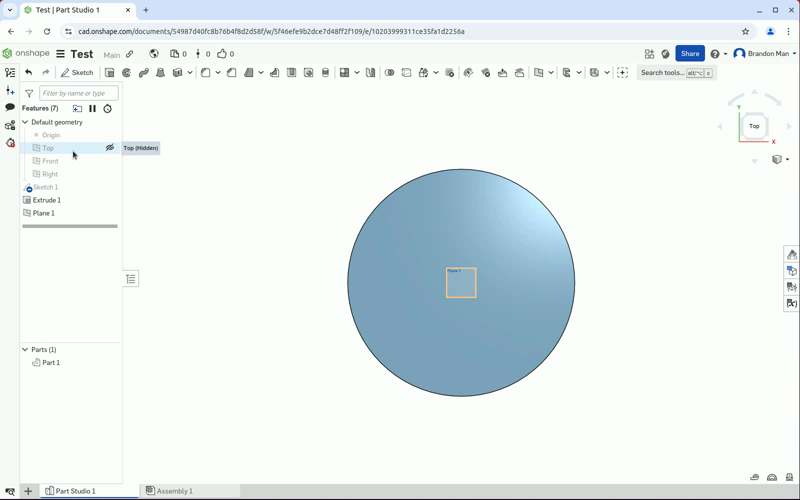
key(shift+s)
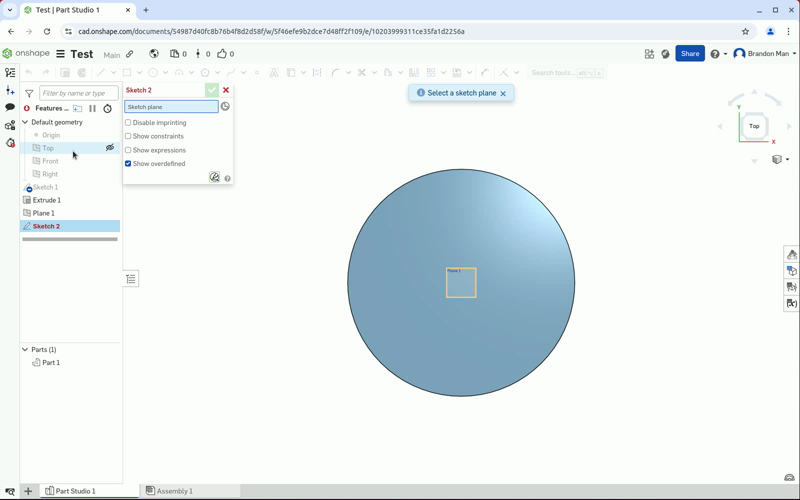
mouse_move(73, 215)
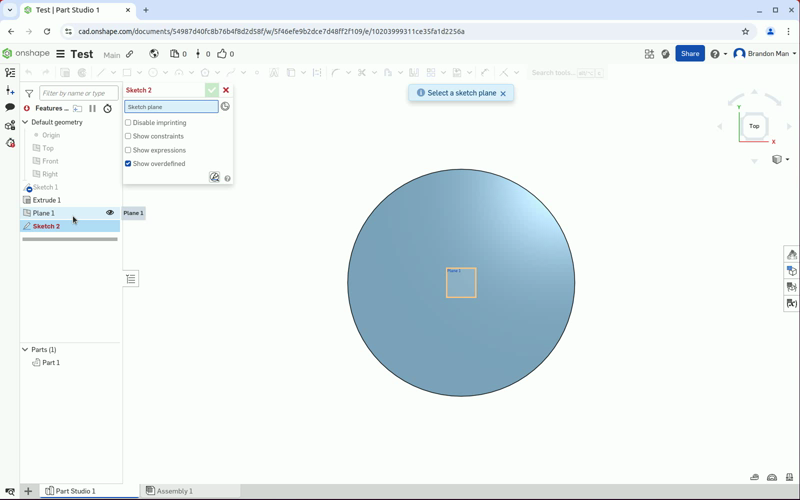
click(73, 215)
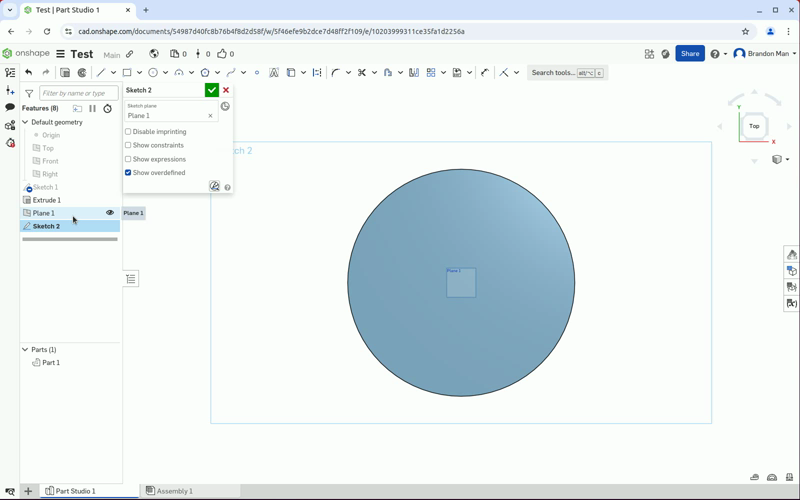
mouse_move(73, 352)
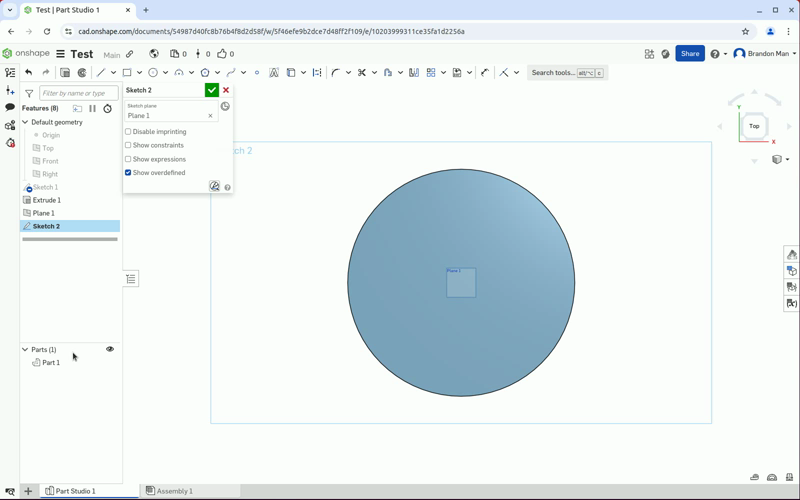
key(y)
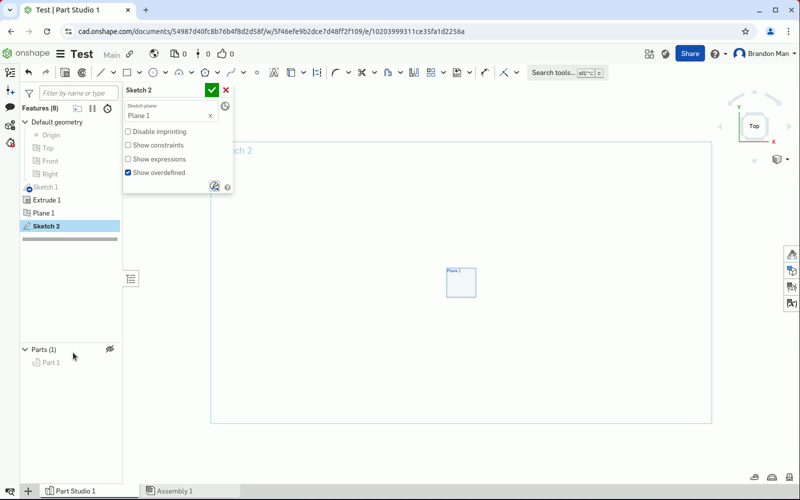
key(c)
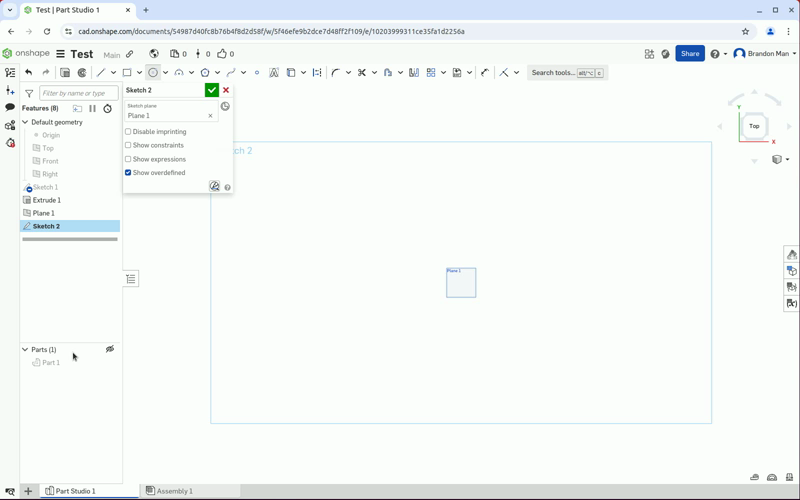
key_down(shift)
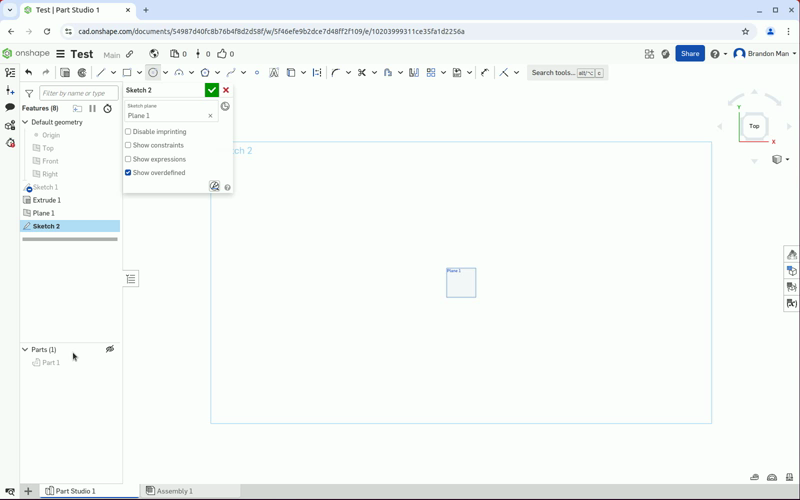
mouse_move(461, 282)
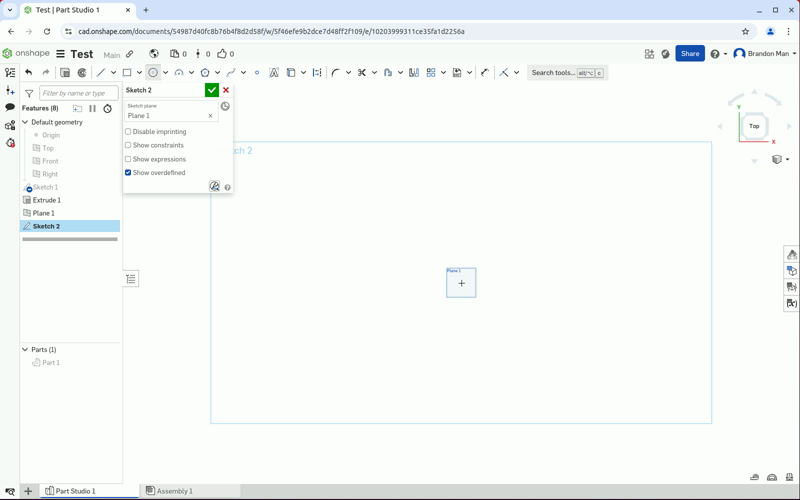
click(461, 282)
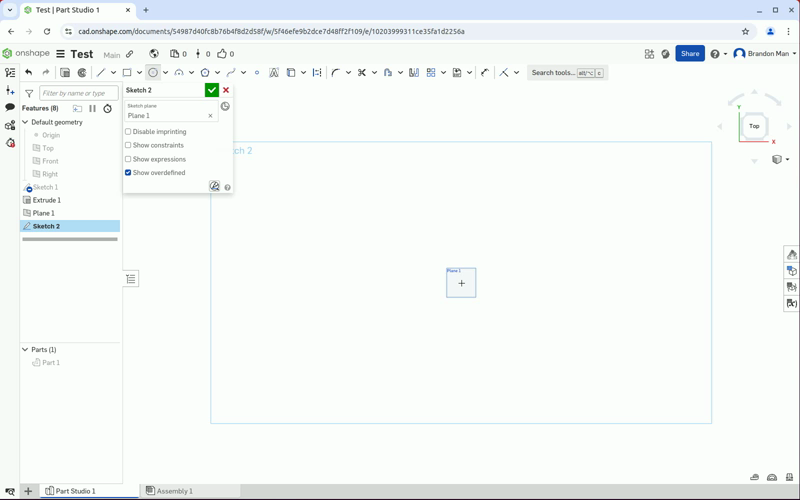
key_up(shift)
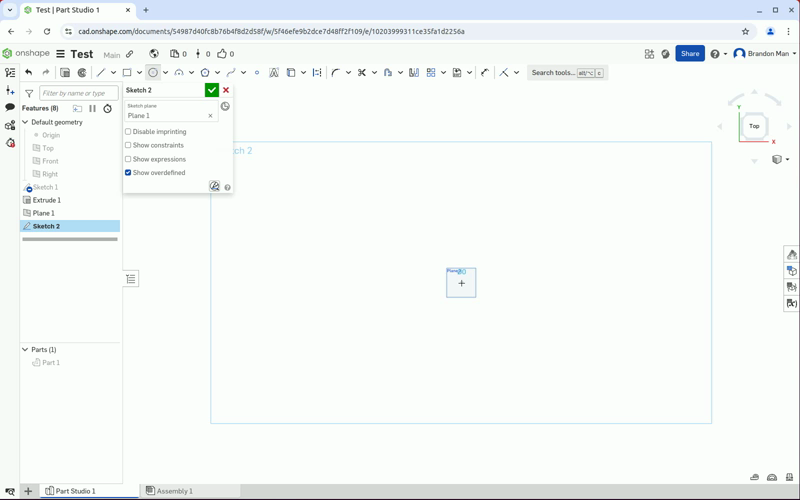
mouse_move(554, 282)
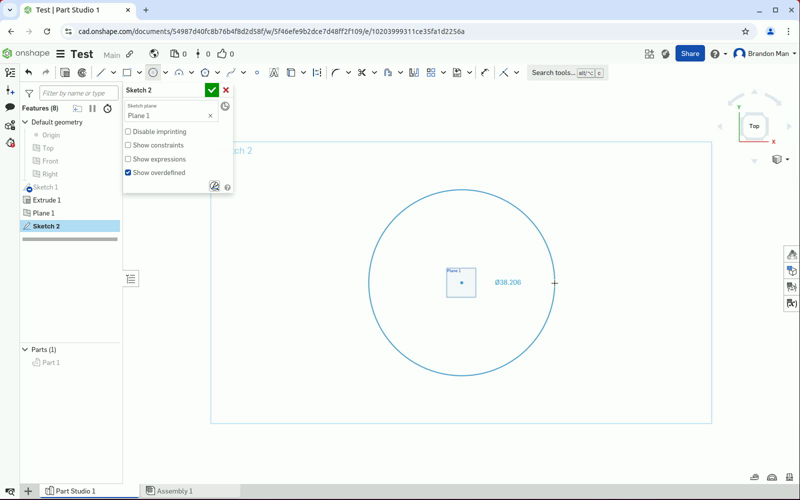
click(554, 282)
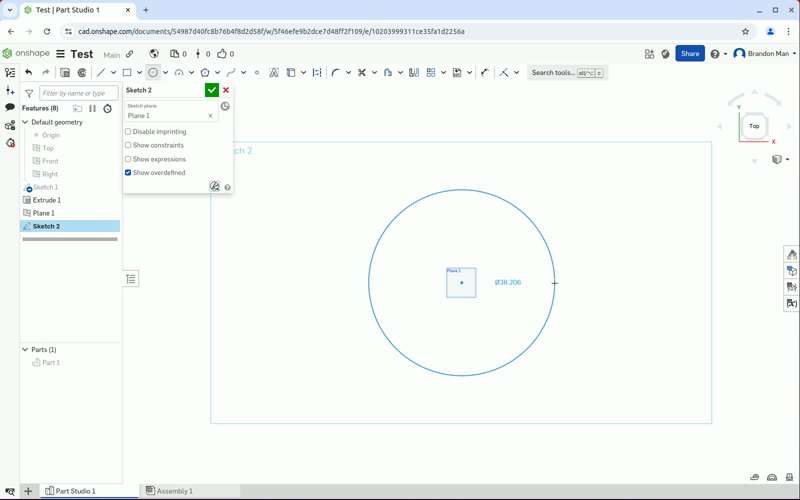
key(esc)
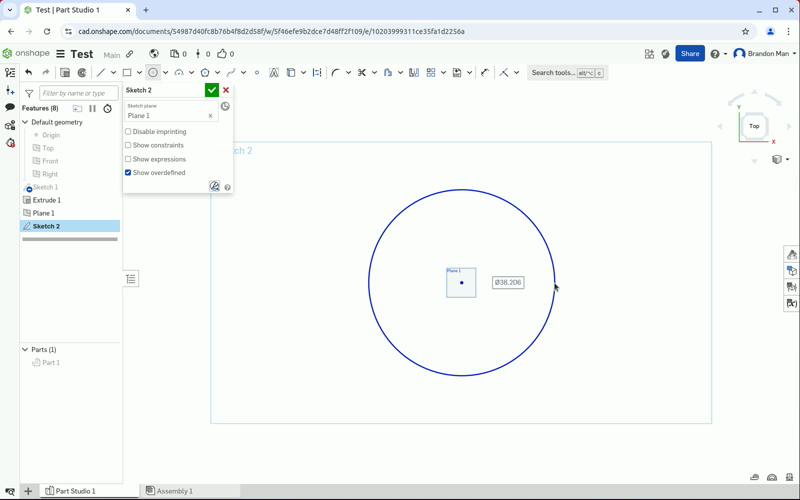
mouse_move(532, 284)
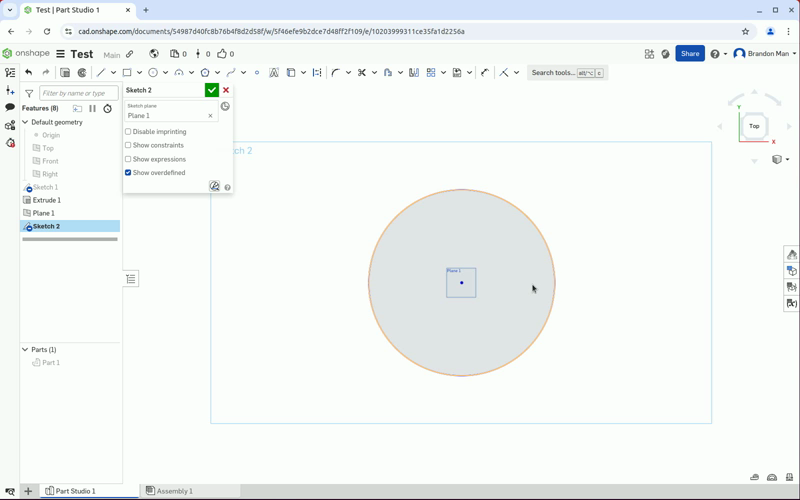
click(532, 284)
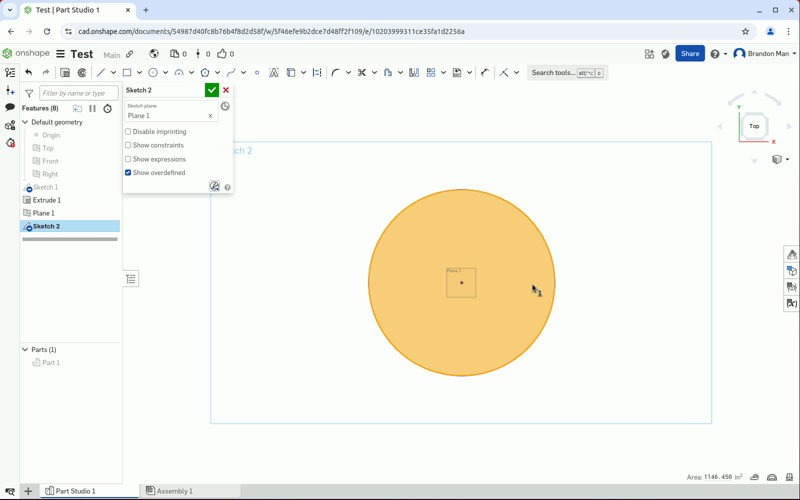
mouse_move(73, 352)
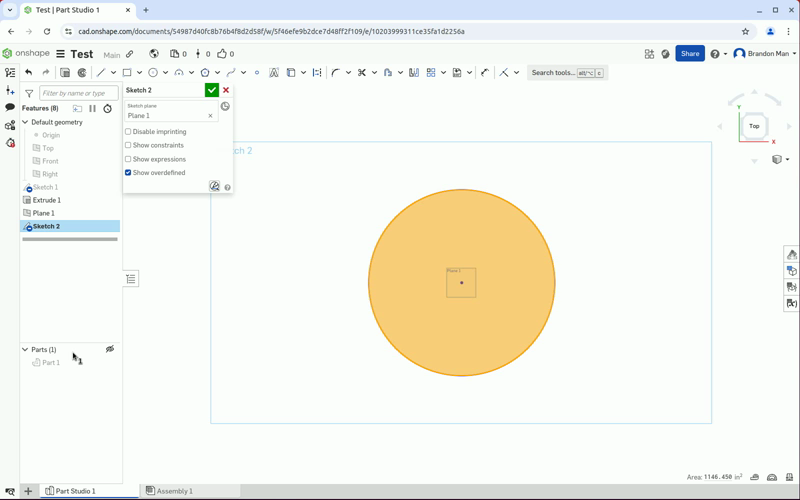
key(shift+y)
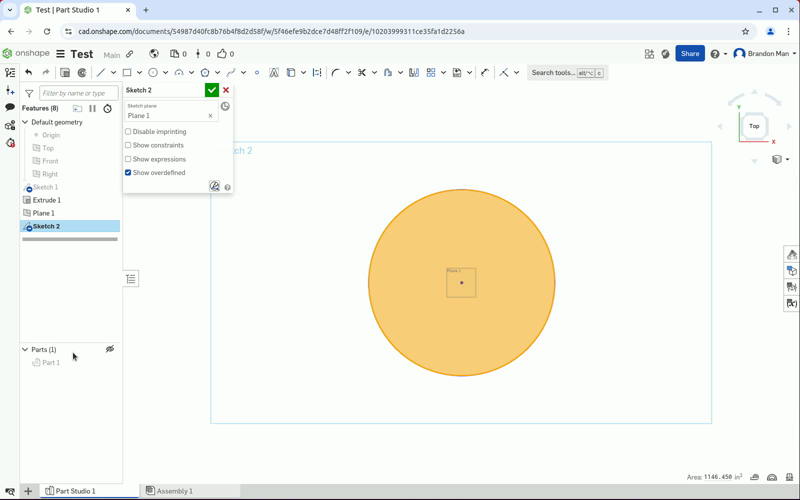
key(shift+e)
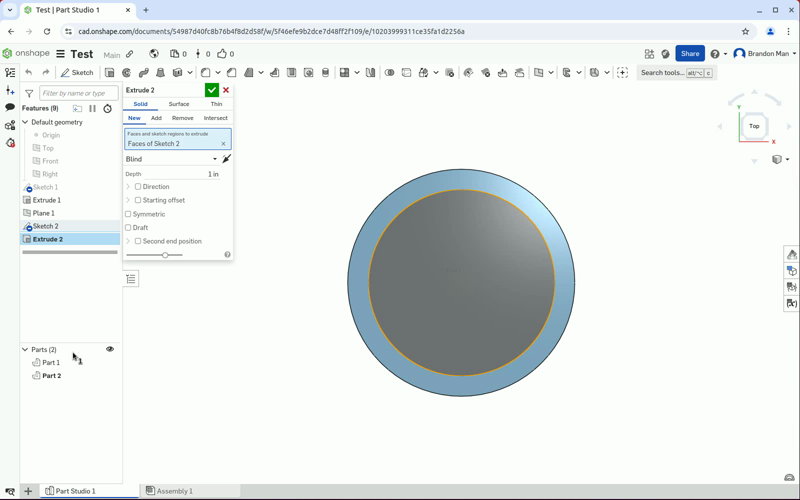
mouse_move(143, 106)
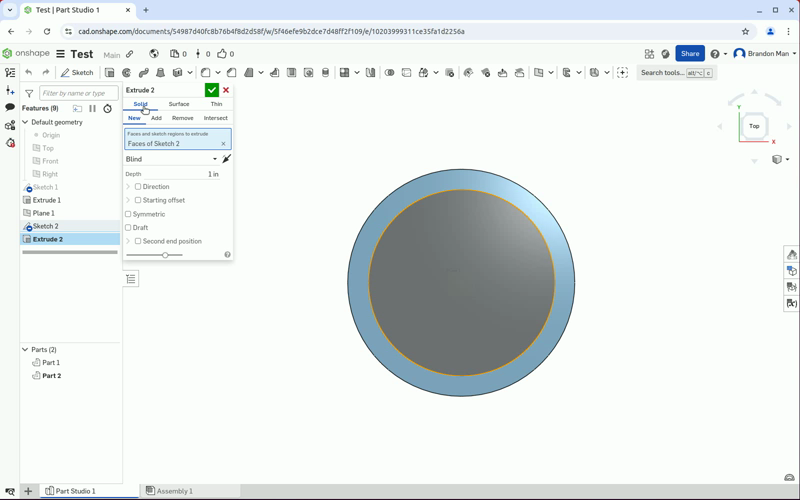
click(143, 106)
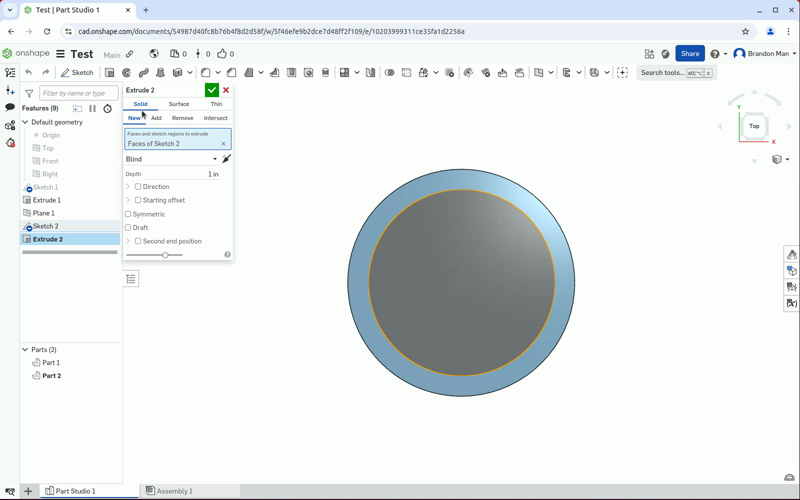
mouse_move(137, 120)
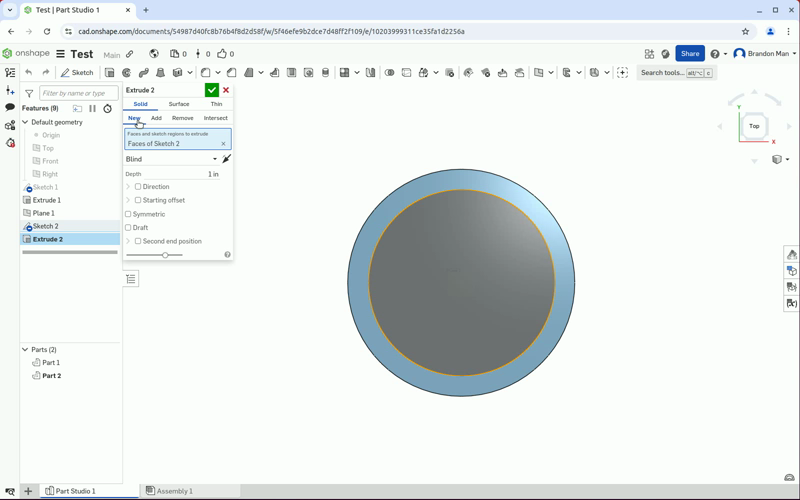
click(137, 120)
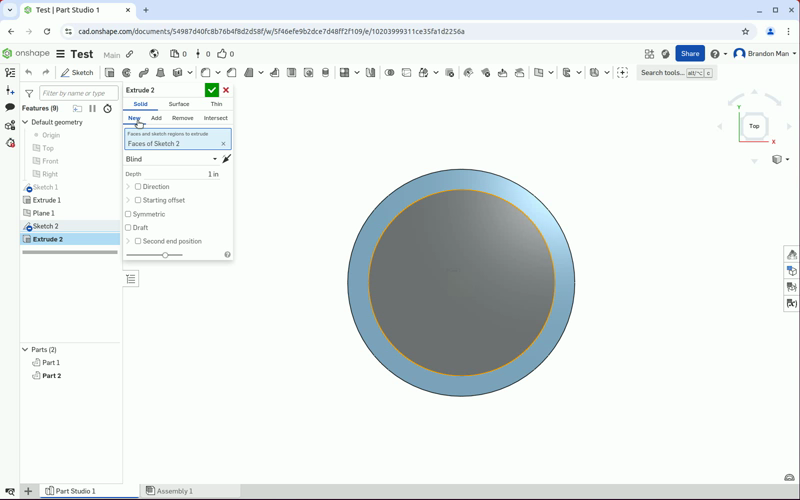
key(tab, 4)
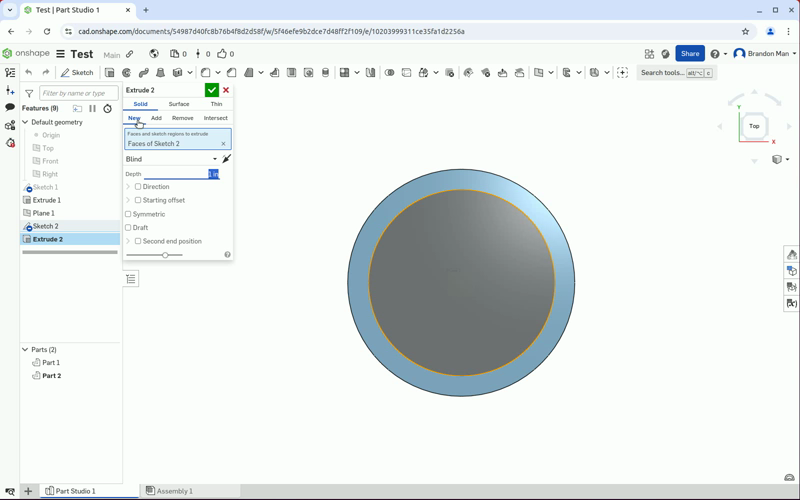
text(4.574)
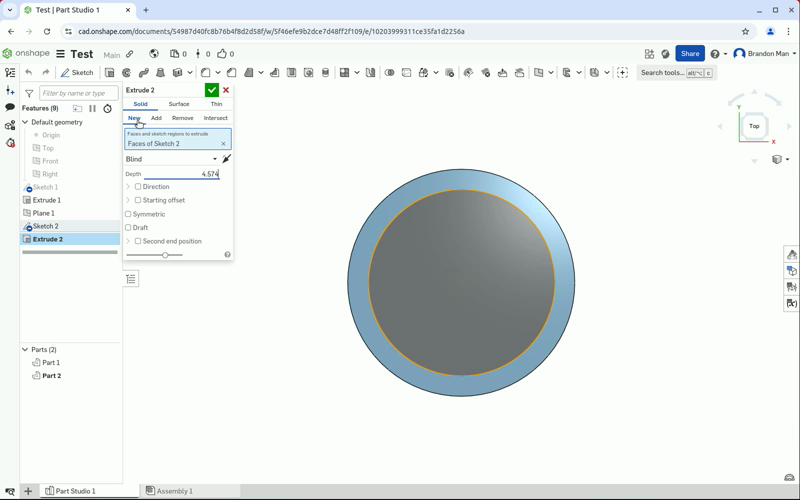
key(enter)
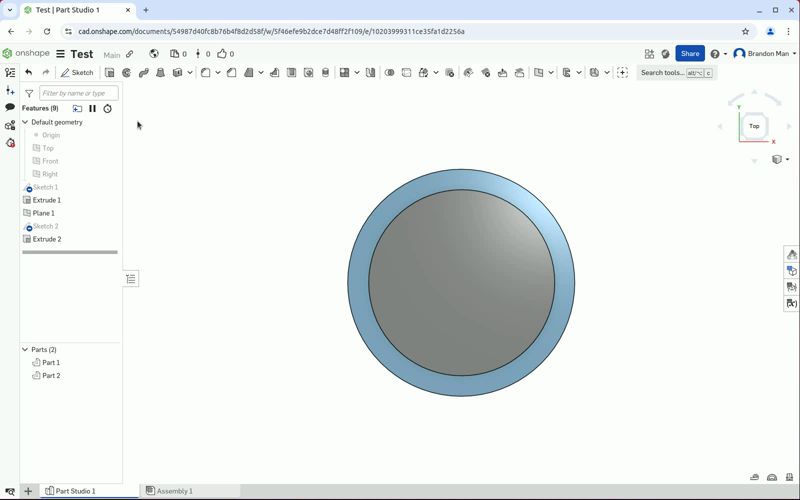
key(shift+h)
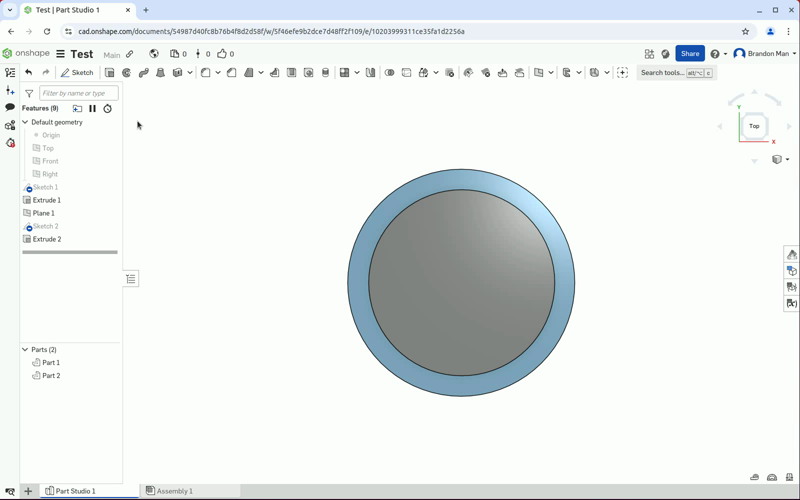
key(shift+h)
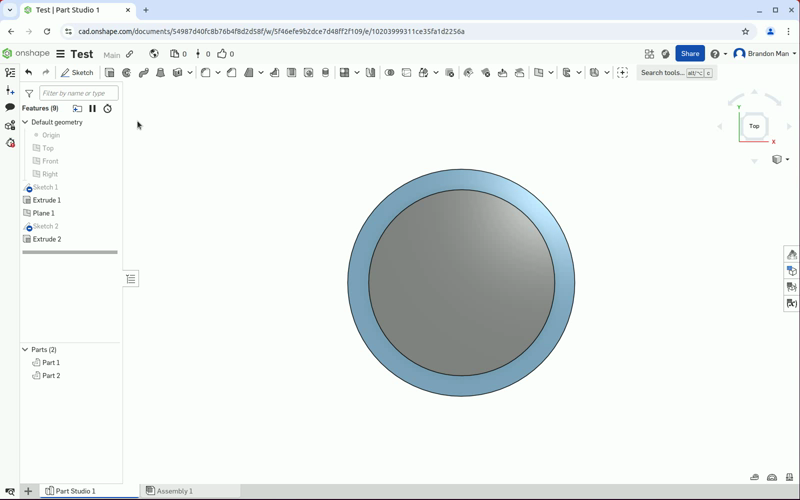
mouse_move(73, 189)
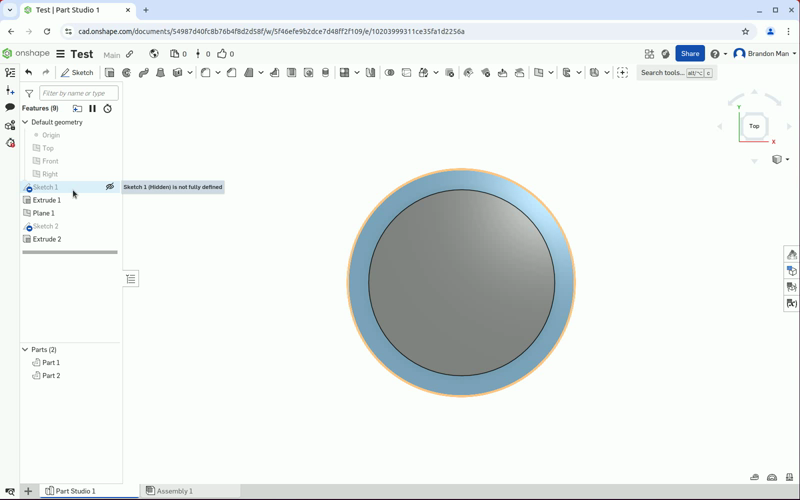
click(73, 189)
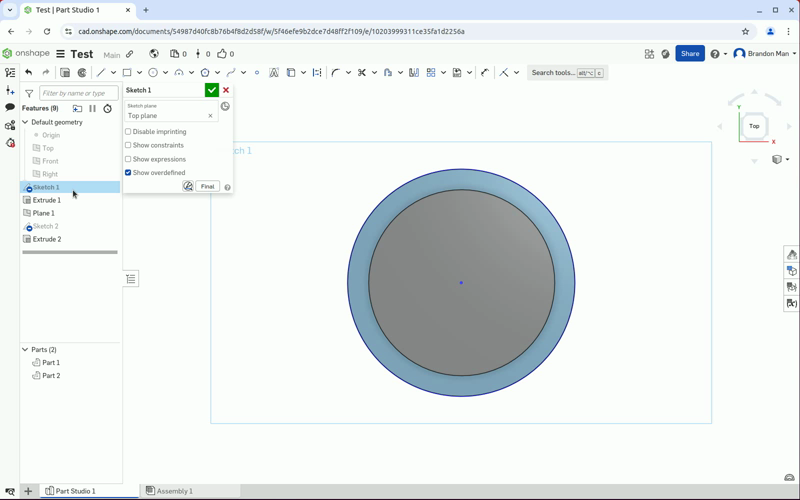
mouse_move(229, 92)
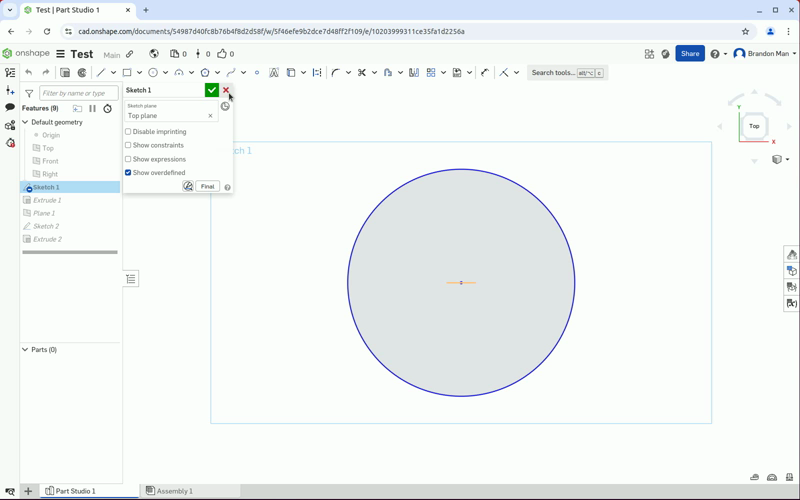
click(229, 92)
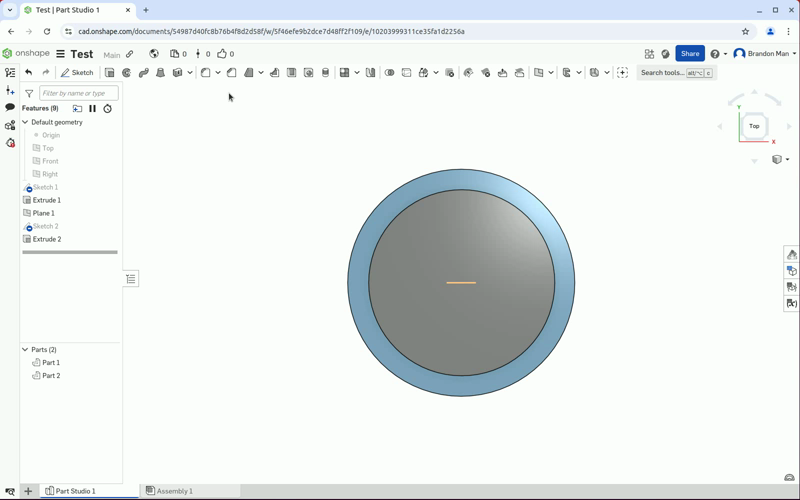
mouse_move(541, 75)
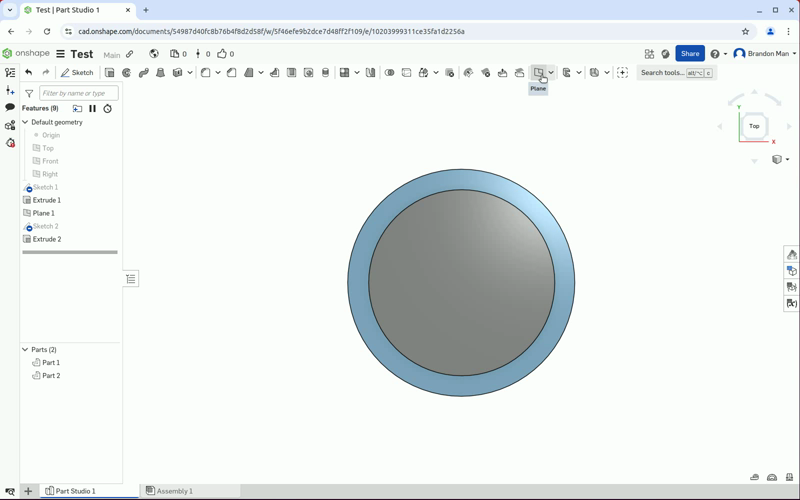
click(541, 75)
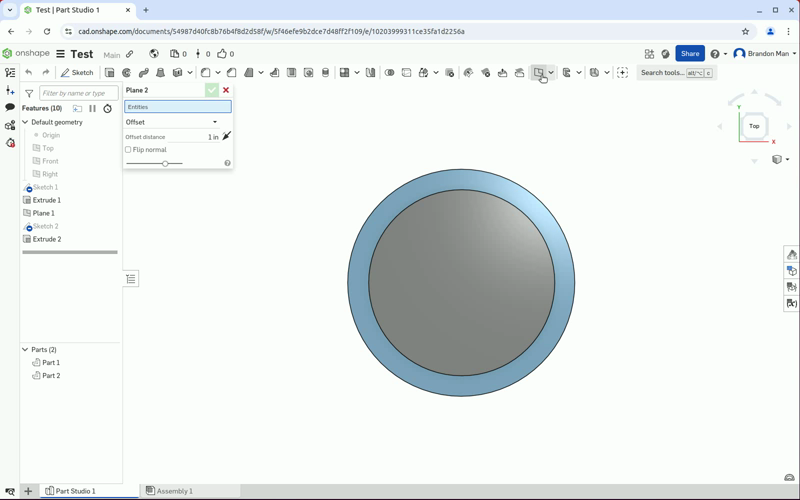
mouse_move(73, 150)
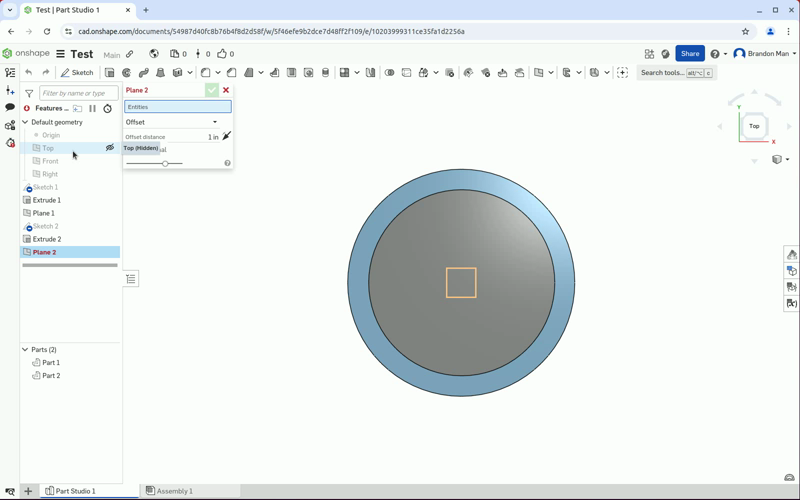
click(73, 150)
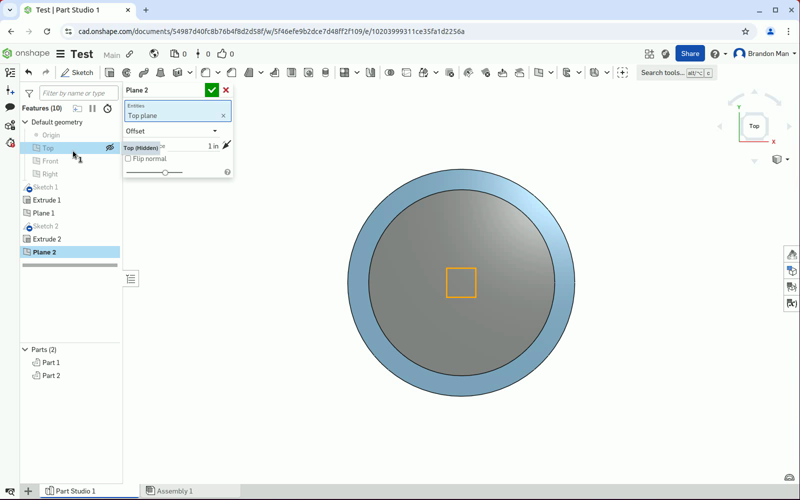
key(tab, 2)
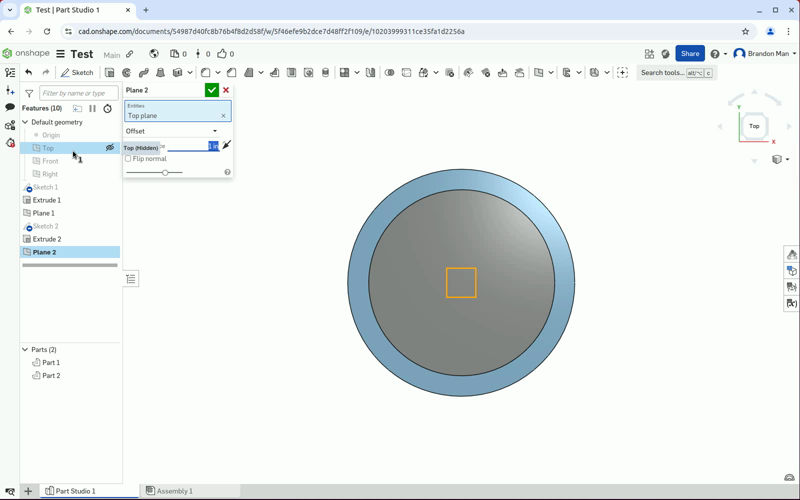
text(7.703)
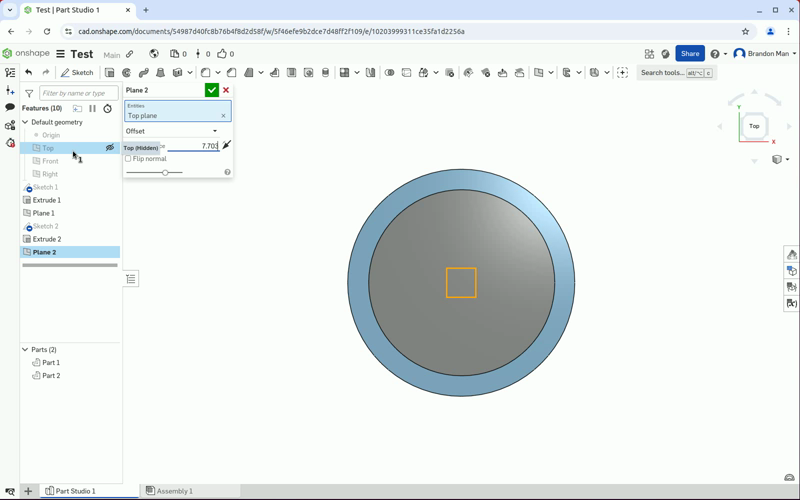
key(enter, 2)
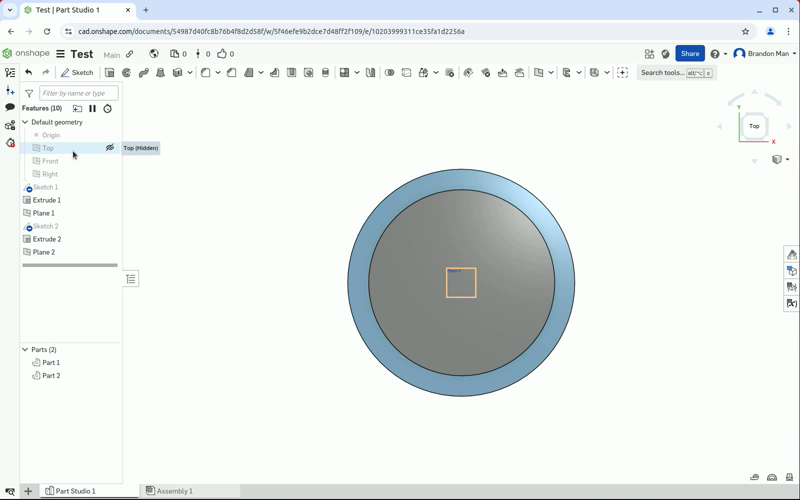
key(shift+s)
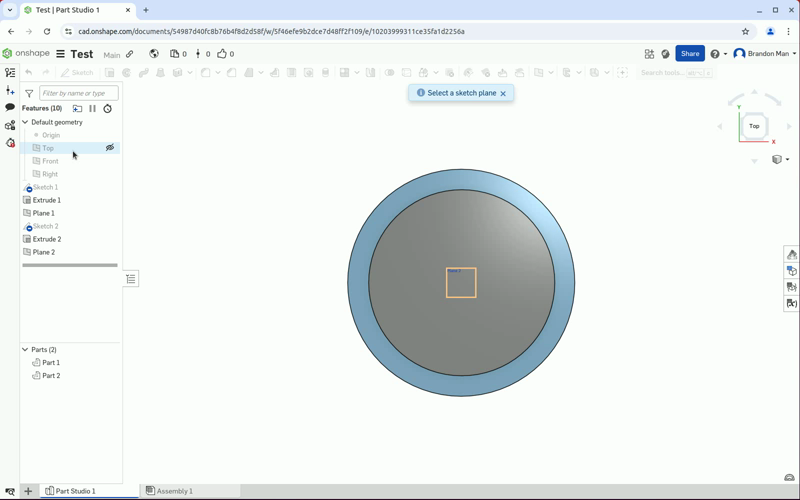
mouse_move(73, 254)
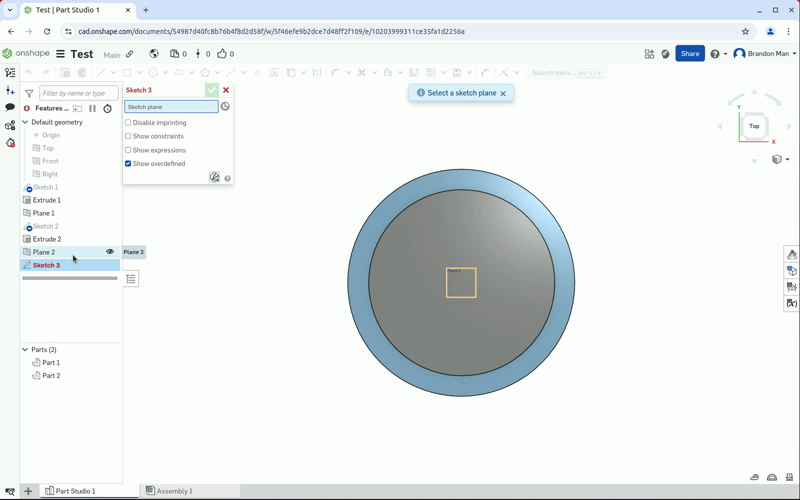
click(73, 254)
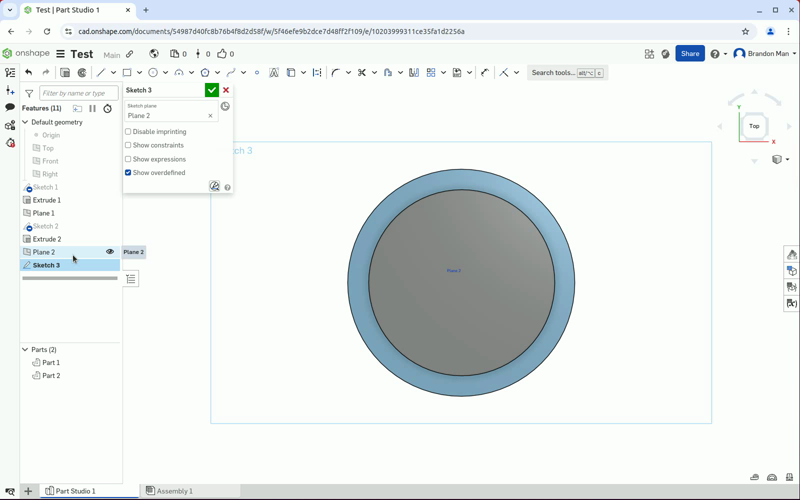
mouse_move(73, 352)
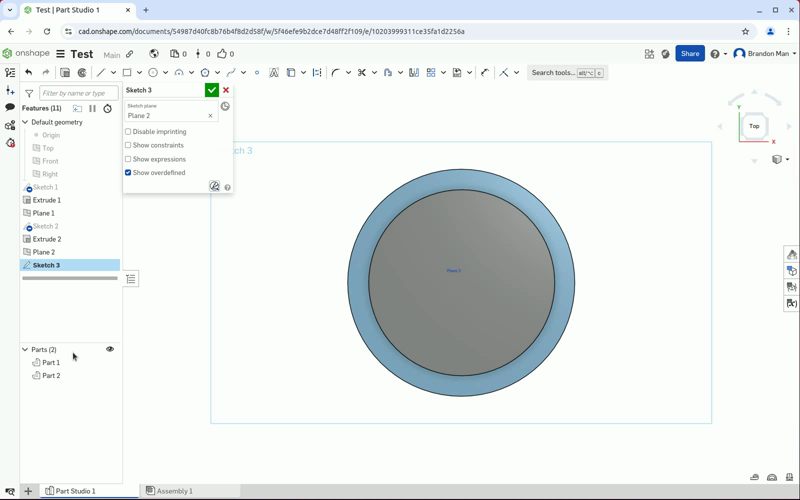
key(y)
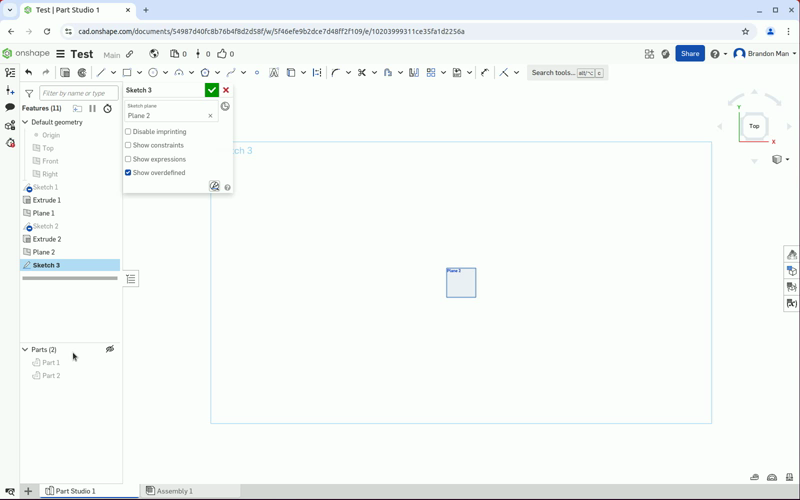
key(c)
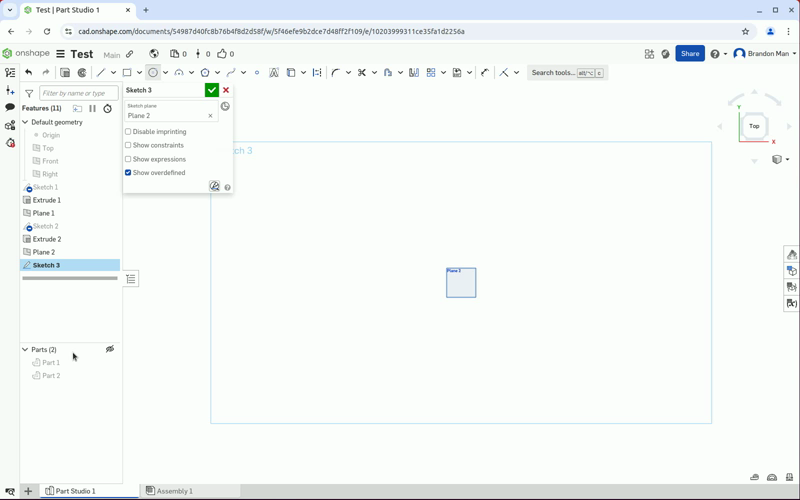
key_down(shift)
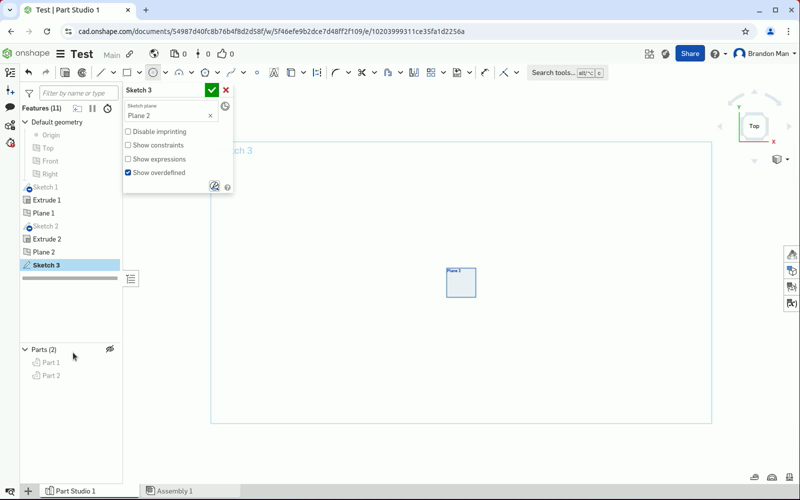
mouse_move(461, 282)
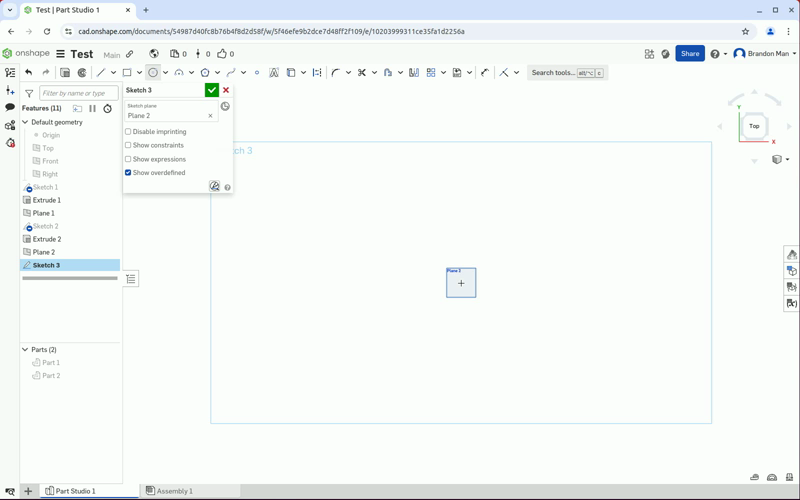
click(461, 282)
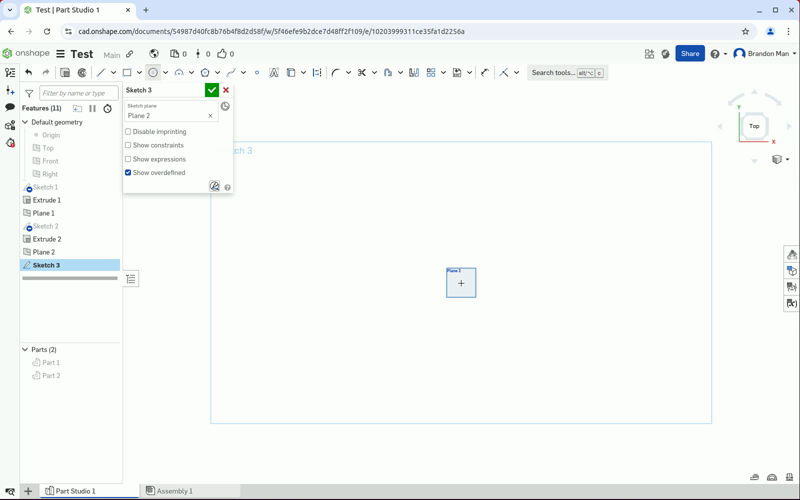
key_up(shift)
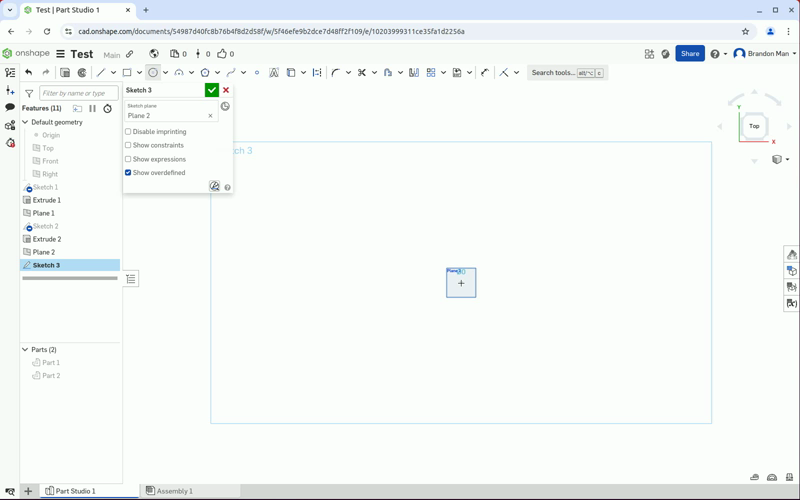
mouse_move(484, 282)
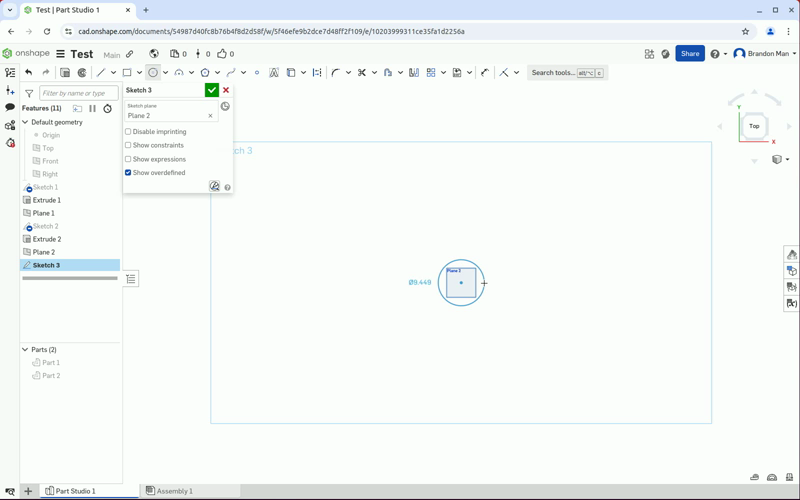
click(484, 282)
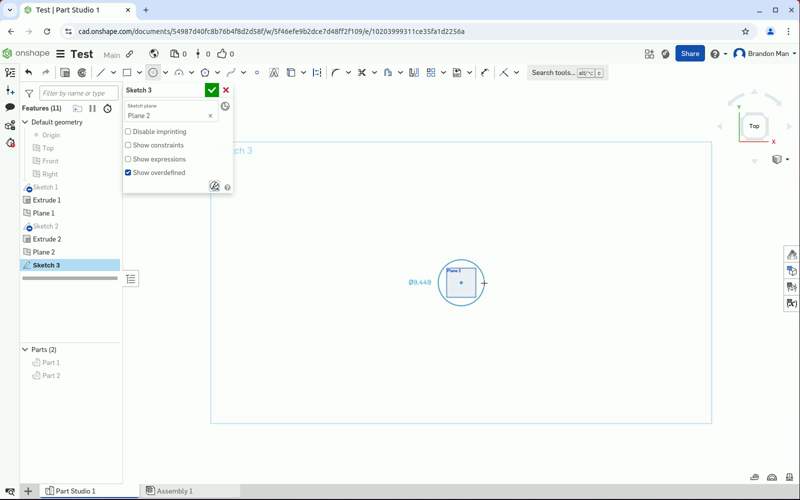
key(esc)
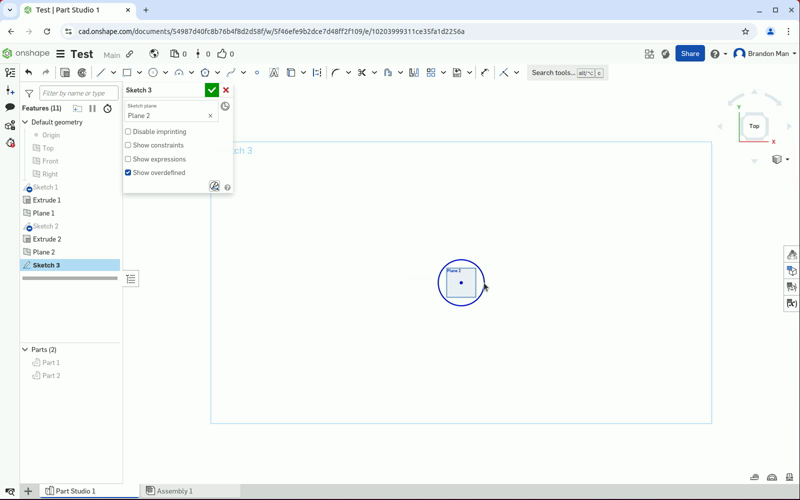
mouse_move(442, 282)
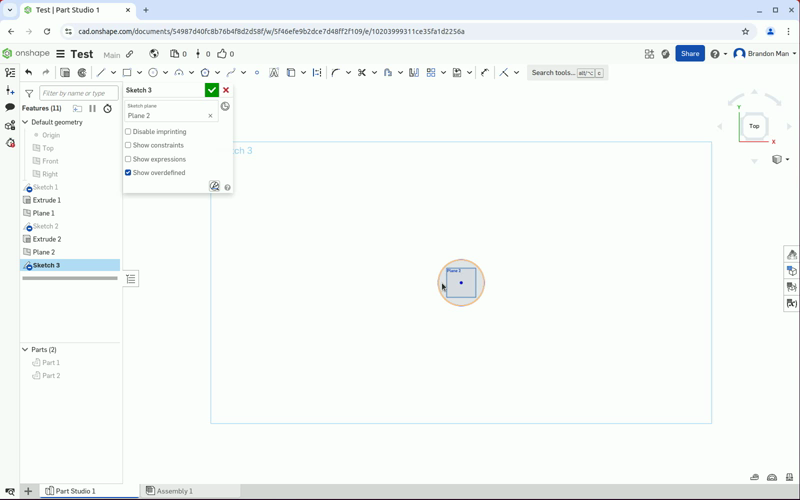
scroll(6)
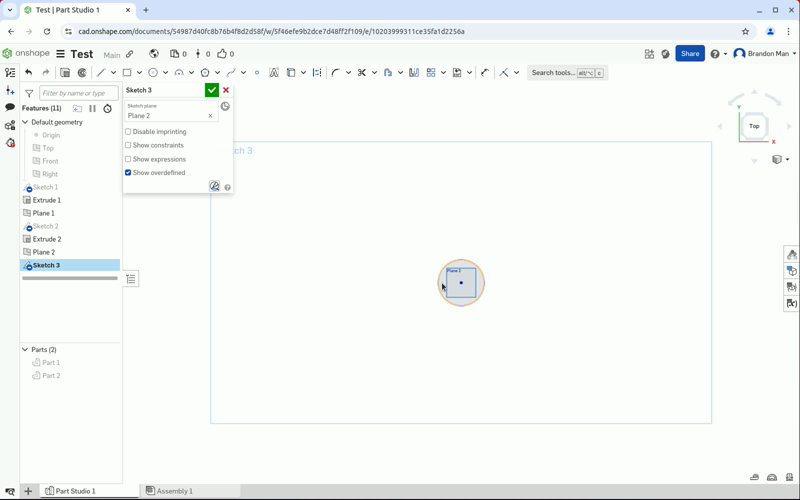
scroll(6)
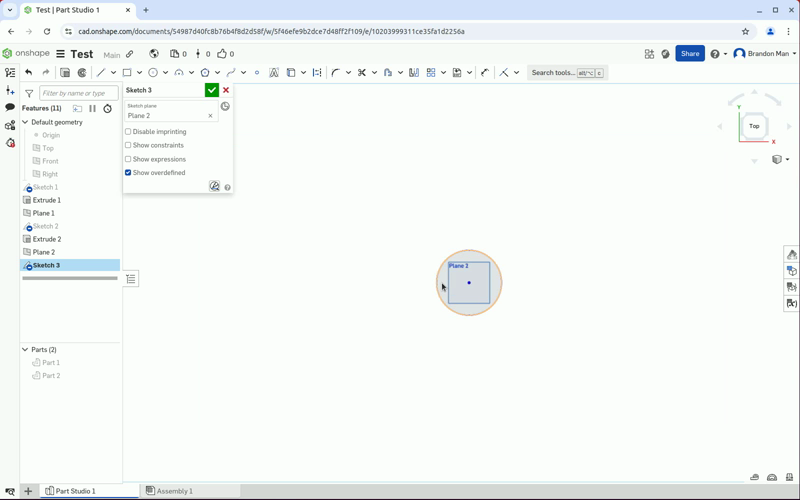
scroll(6)
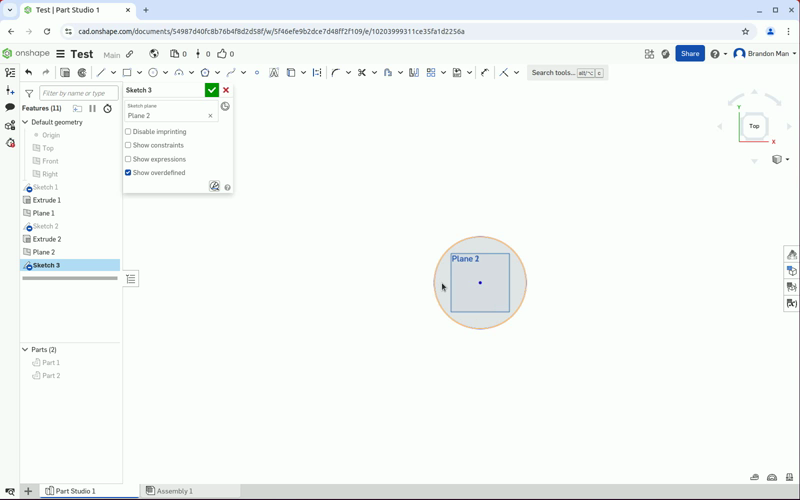
scroll(6)
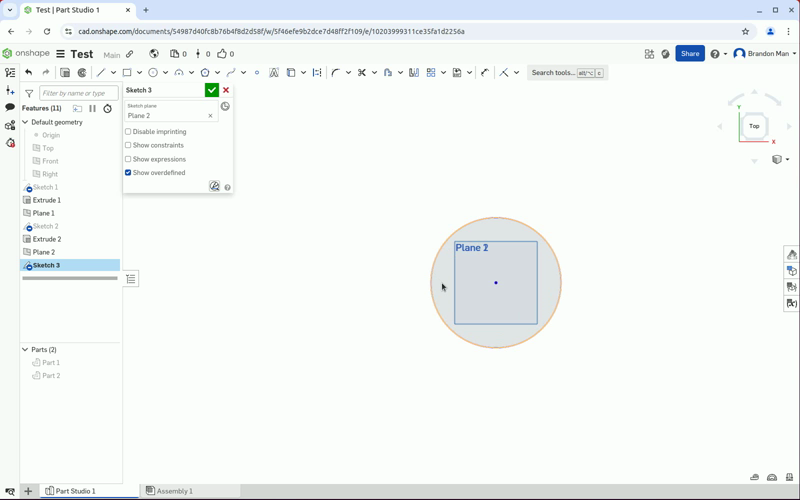
scroll(6)
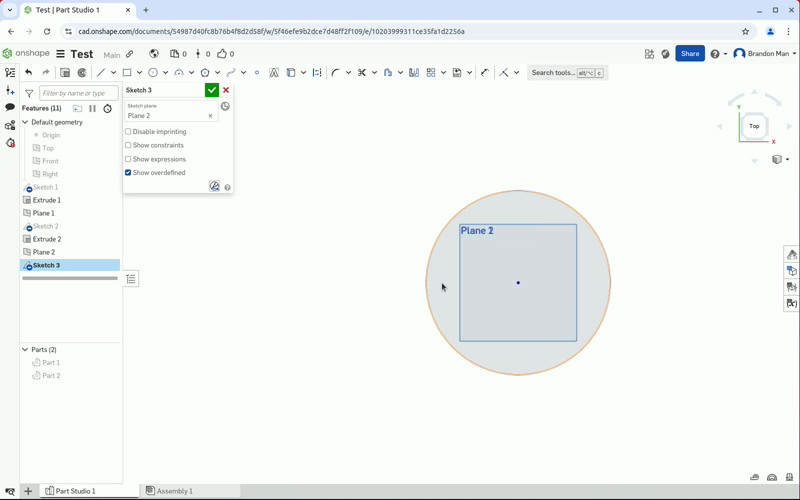
scroll(6)
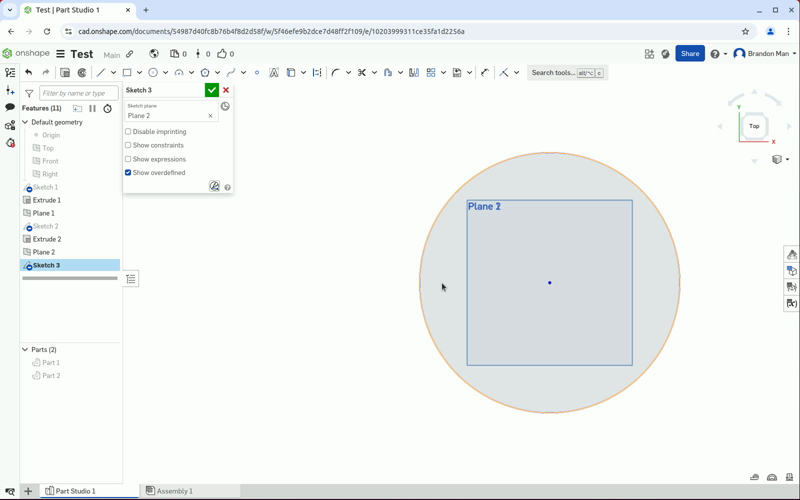
scroll(6)
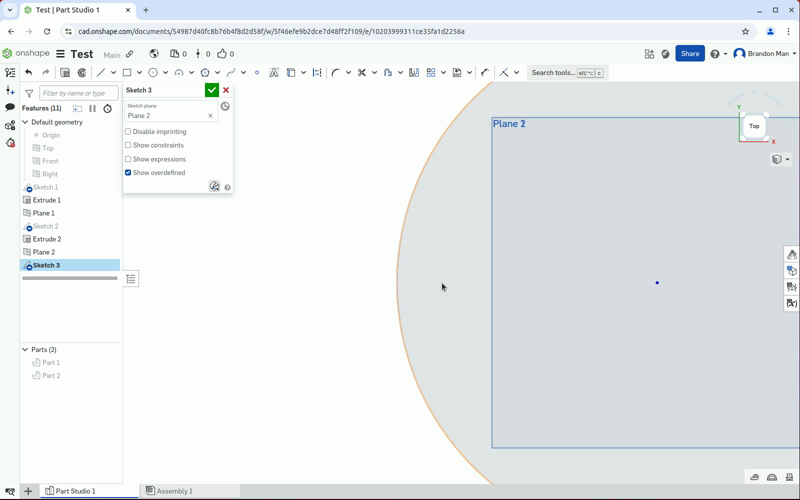
click(442, 282)
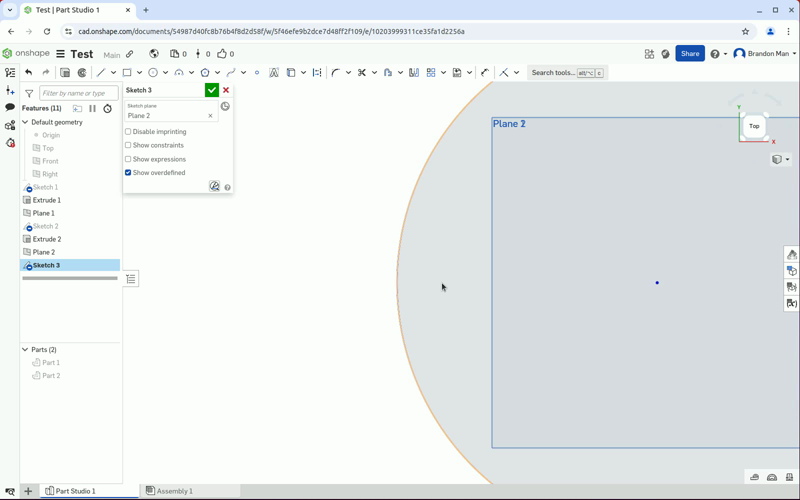
scroll(-6)
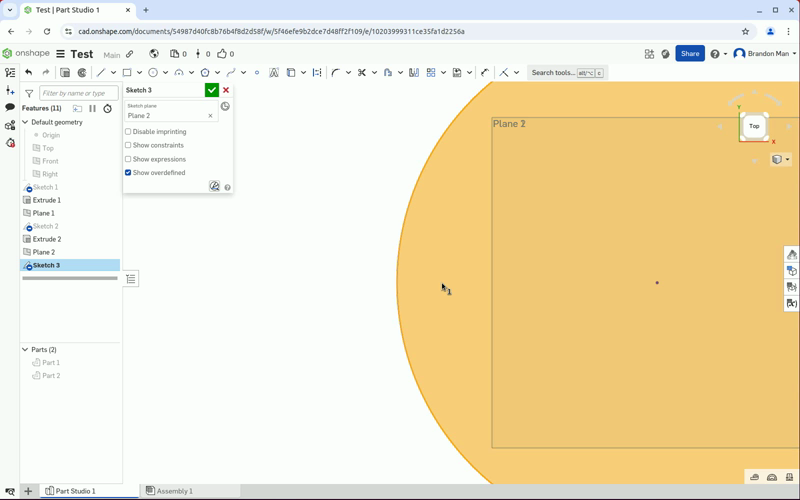
scroll(-6)
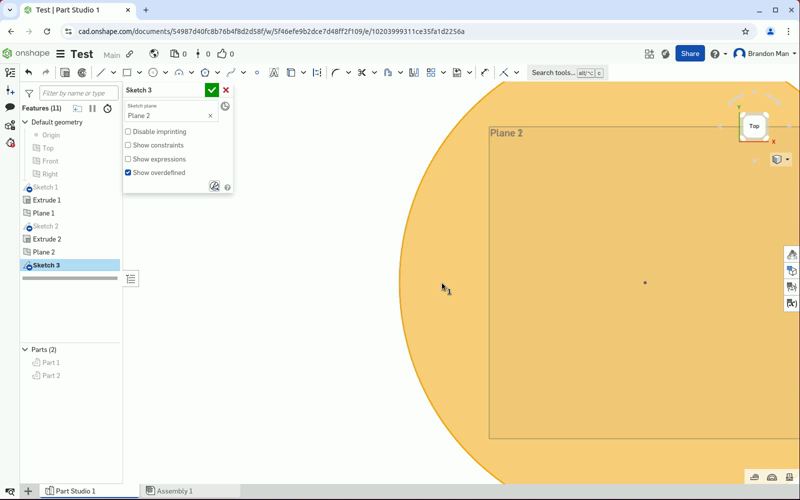
scroll(-6)
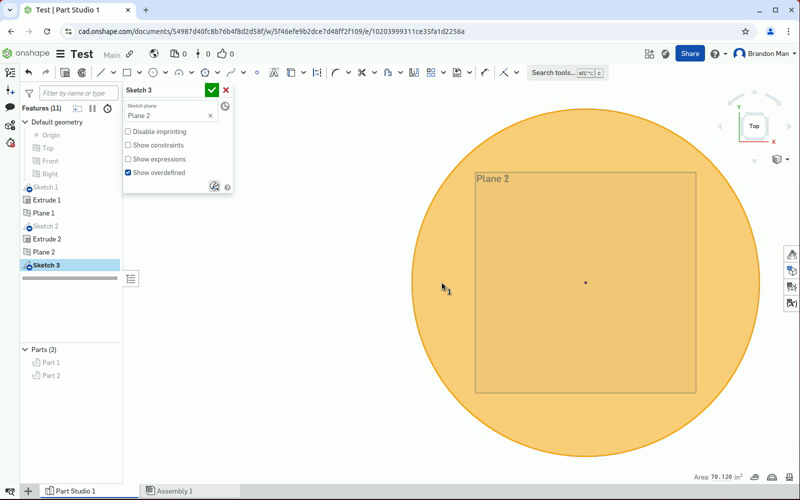
scroll(-6)
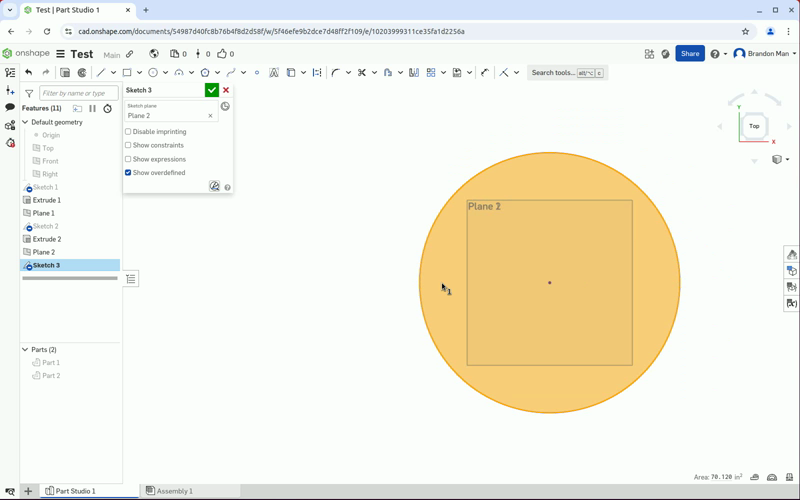
scroll(-6)
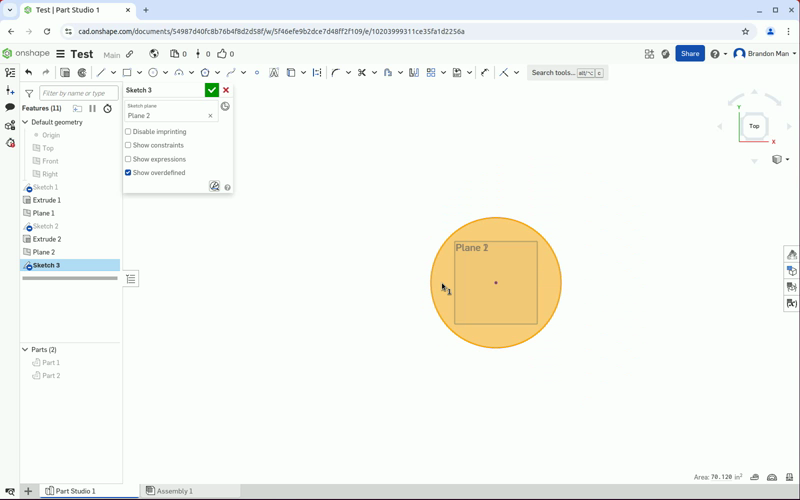
scroll(-6)
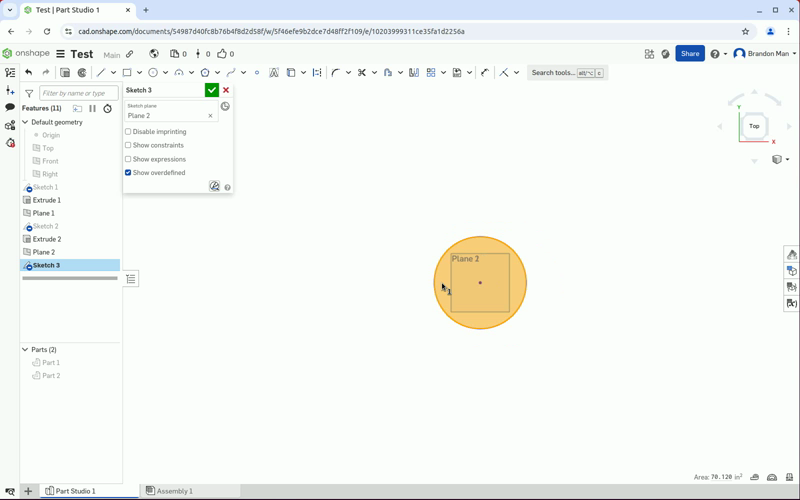
scroll(-6)
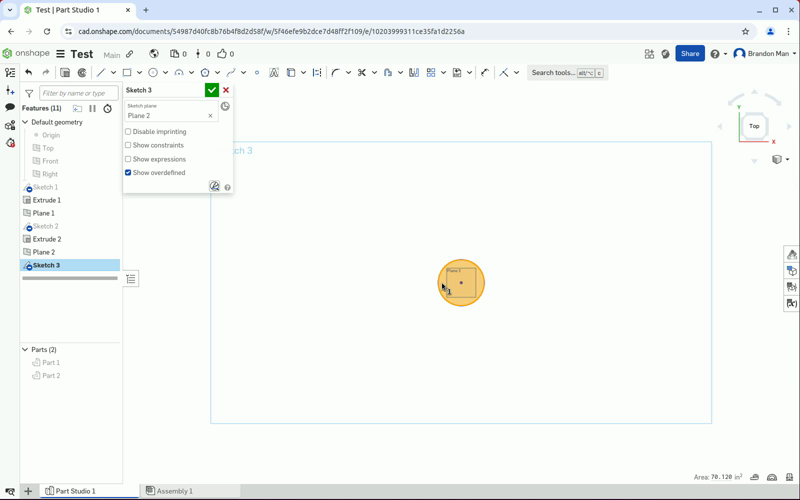
mouse_move(73, 352)
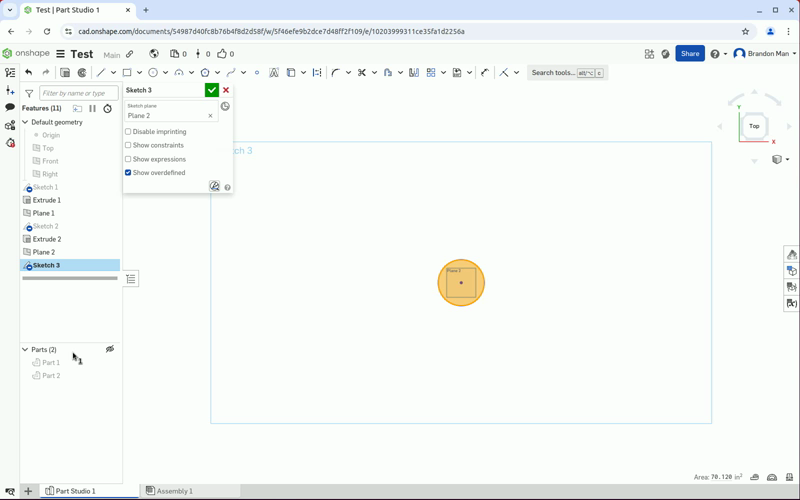
key(shift+y)
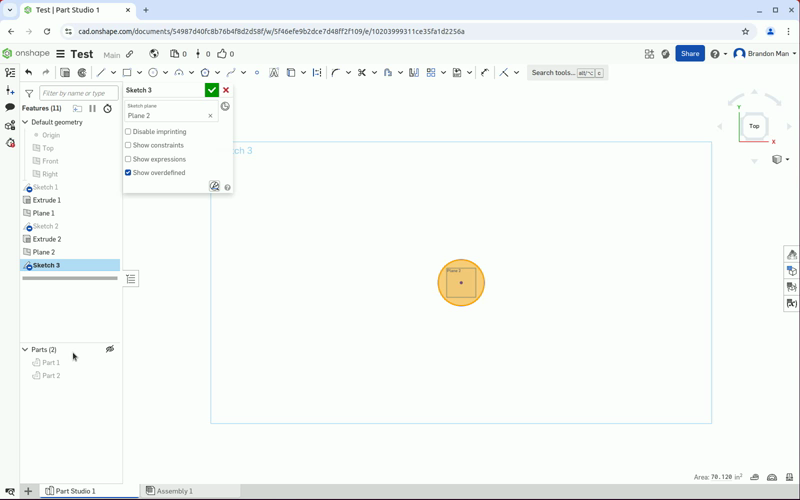
key(shift+e)
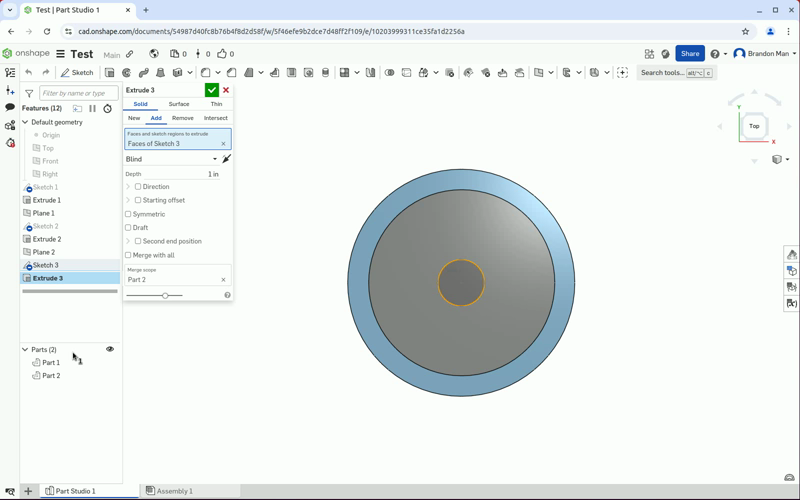
mouse_move(143, 106)
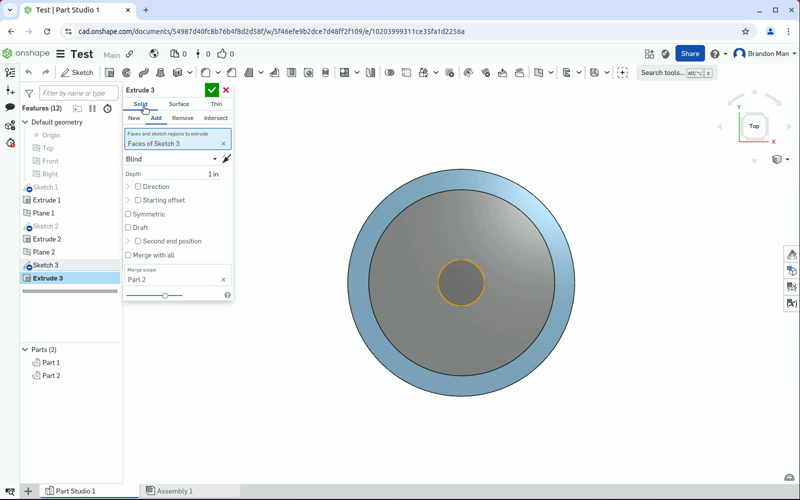
click(143, 106)
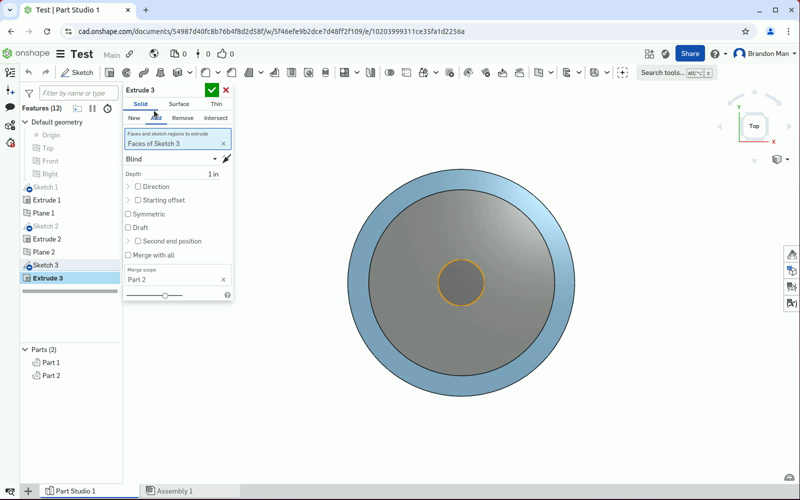
mouse_move(186, 120)
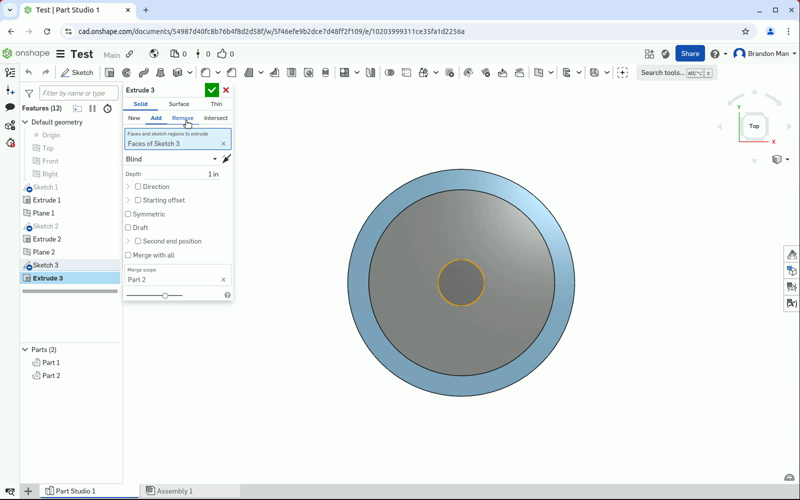
click(186, 120)
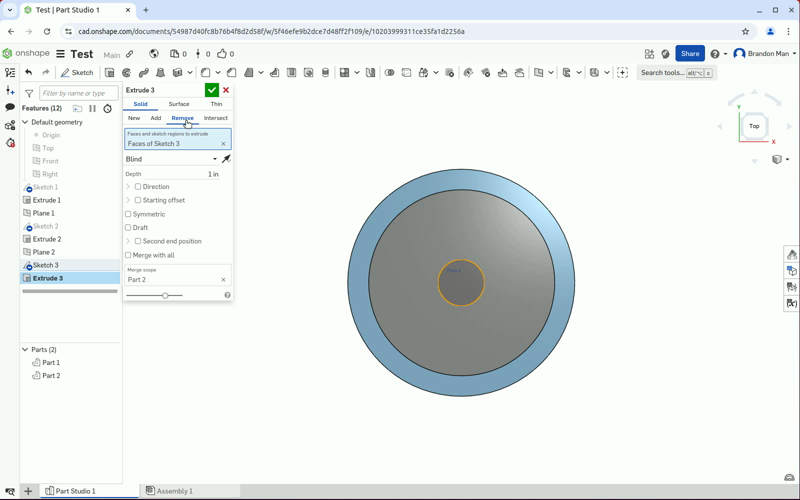
key(tab, 4)
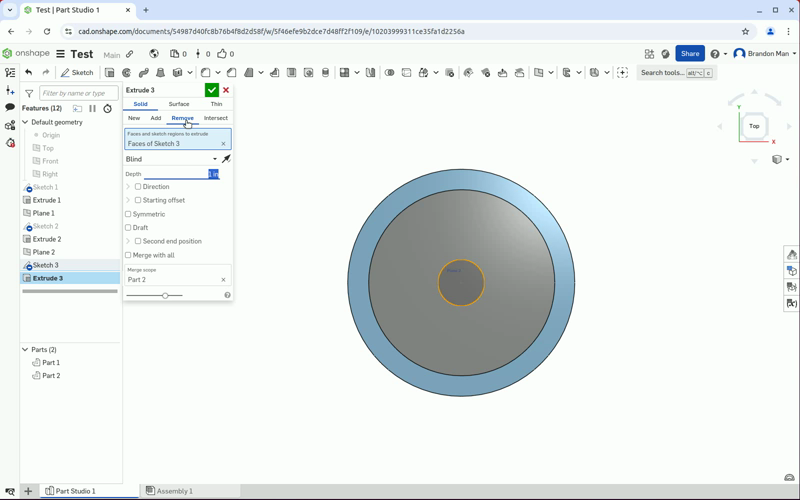
text(7.703)
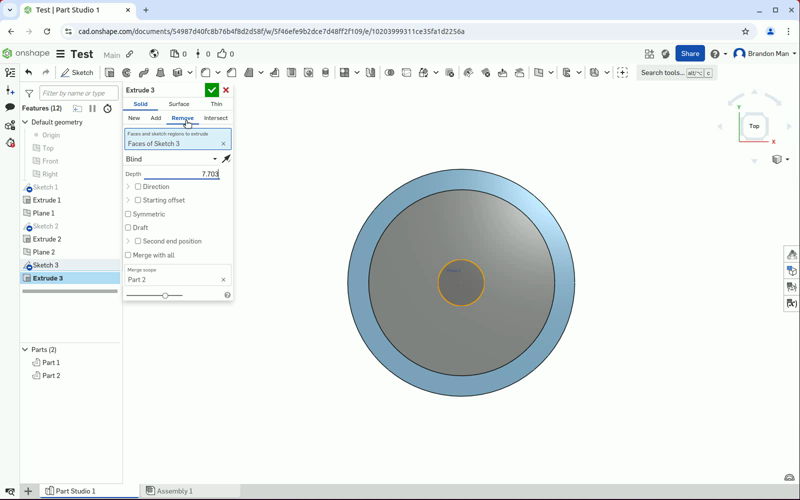
key(tab, 6)
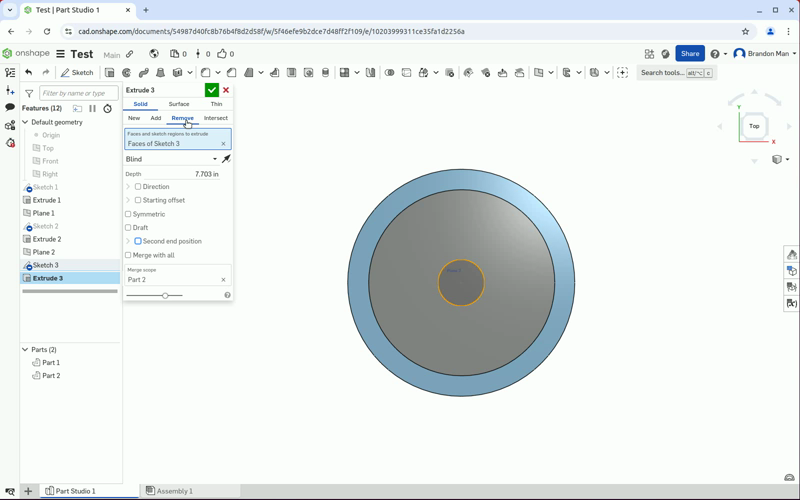
key(space)
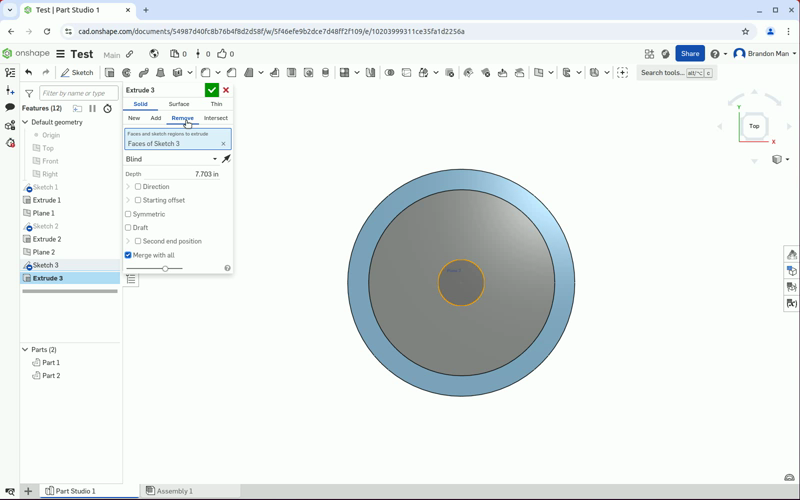
key(enter)
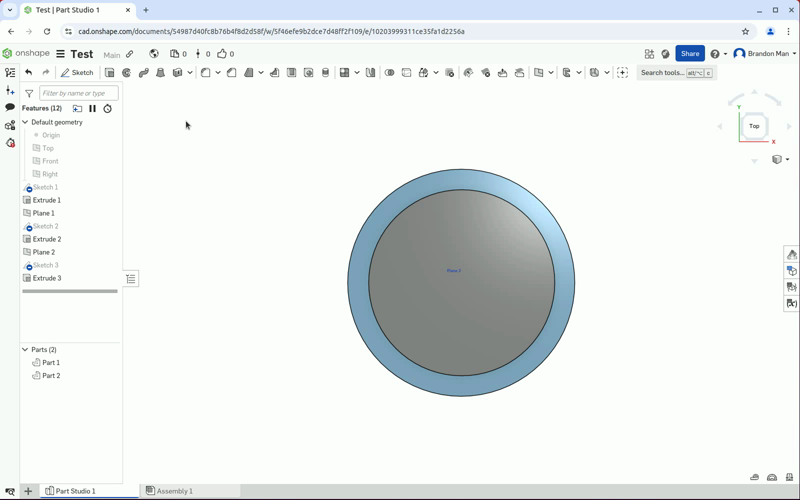
key(shift+h)
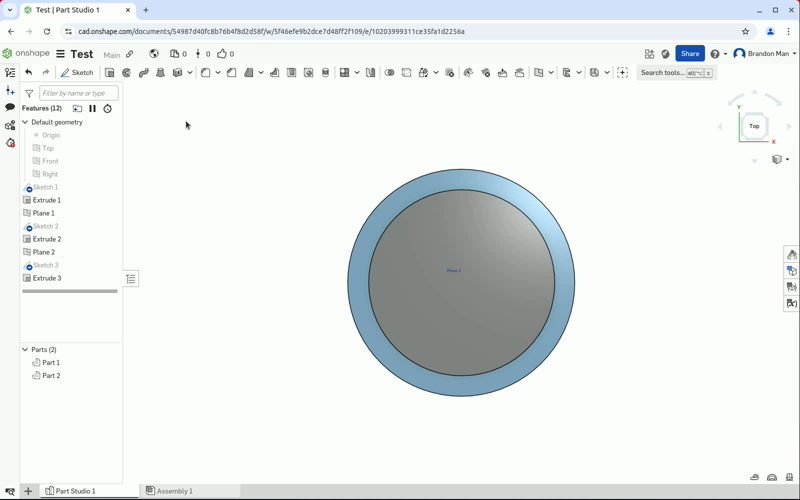
key(shift+h)
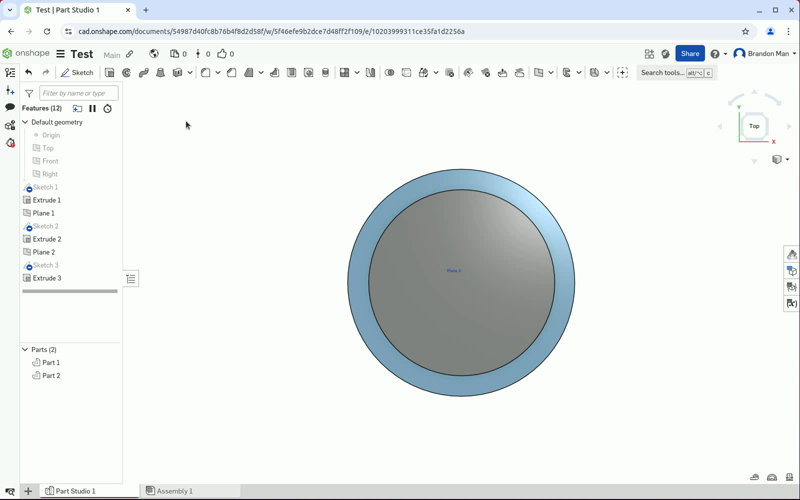
key(shift+7)
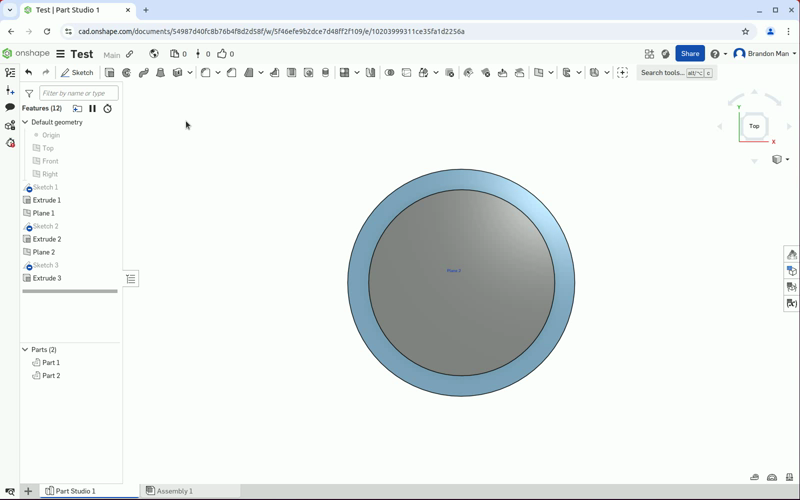
key(up, 3)
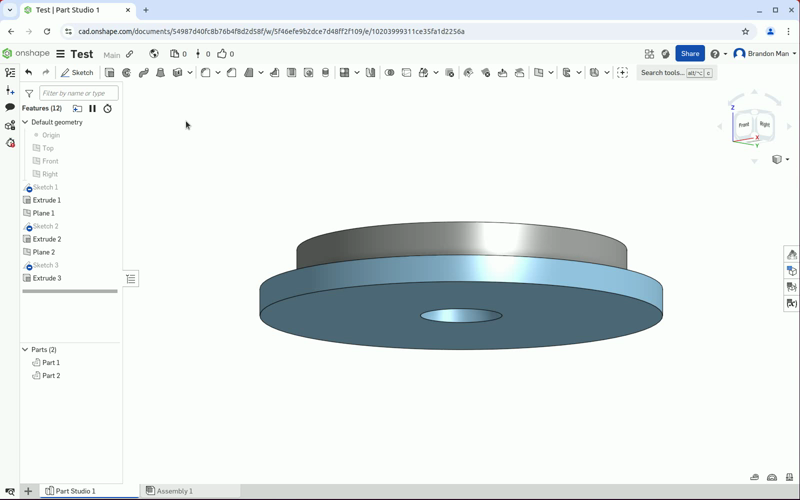
key(left, 3)
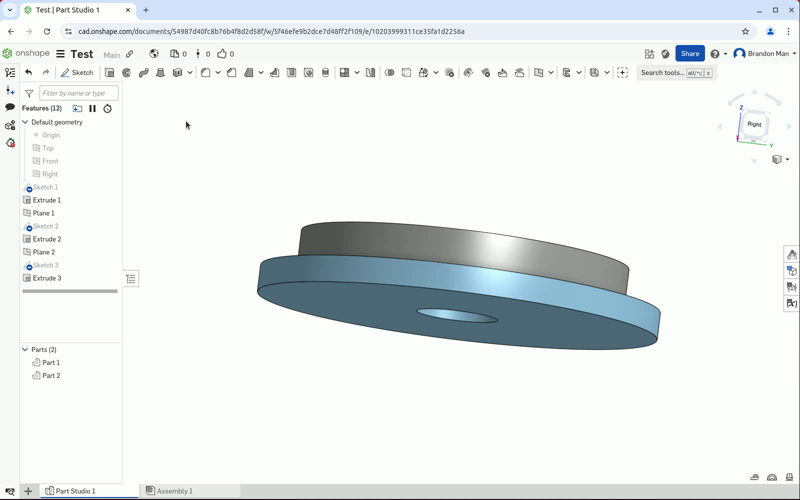
key(right, 3)
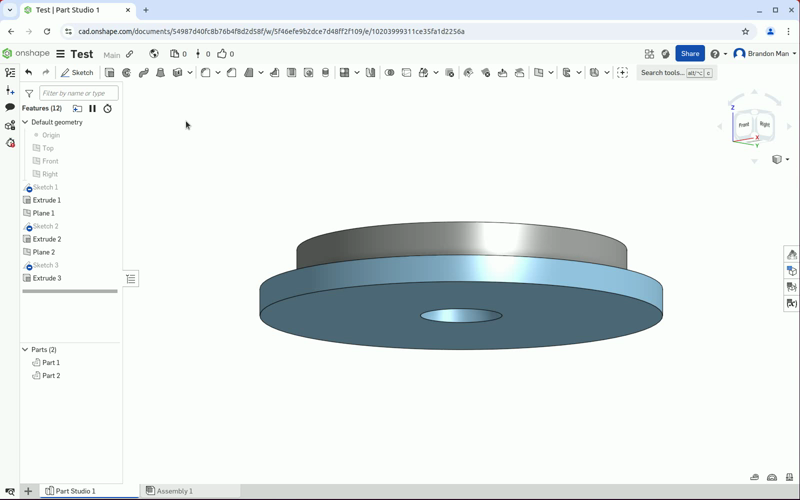
key(down, 3)
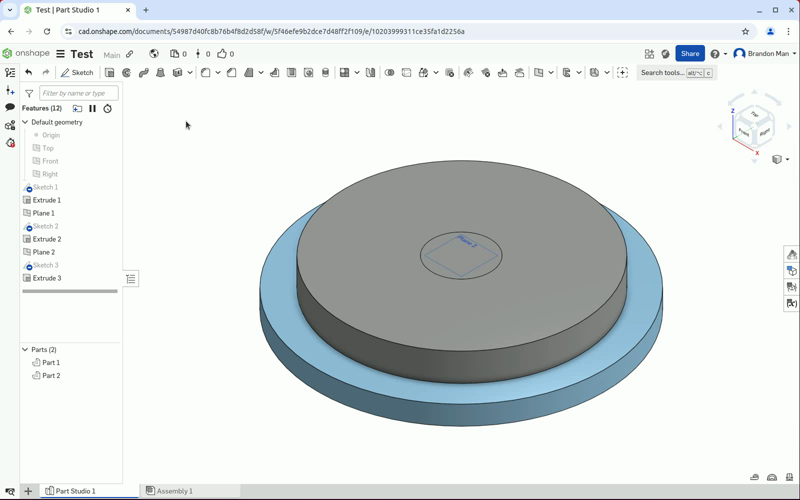
mouse_move(73, 189)
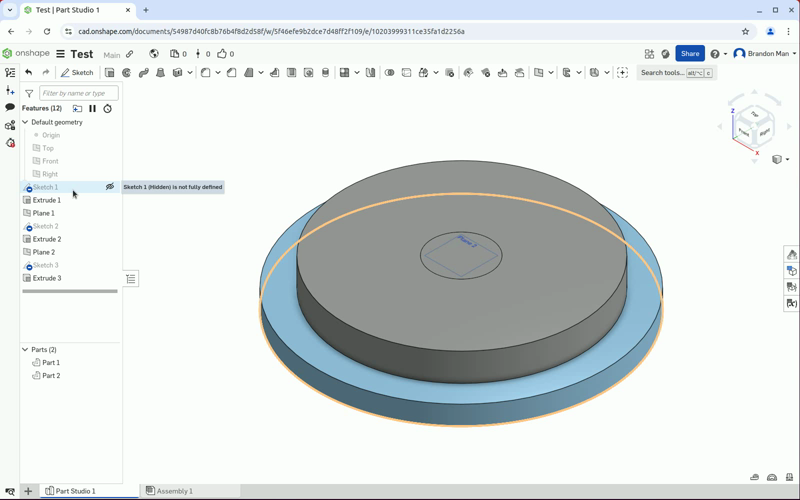
click(73, 189)